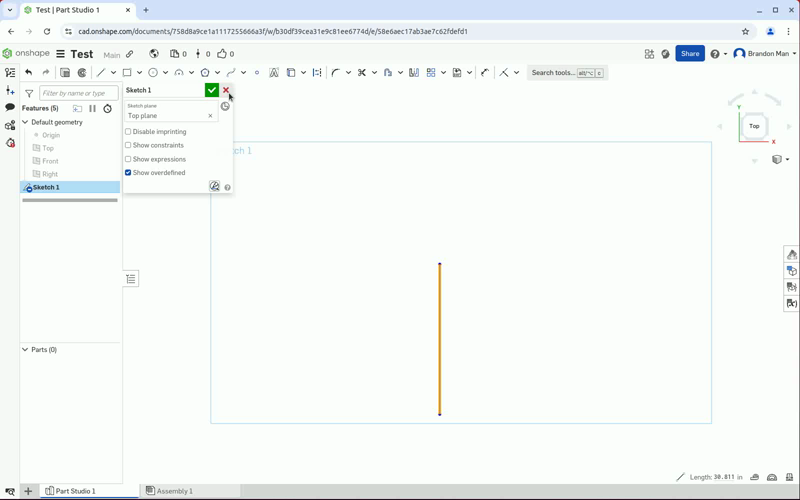
key(shift+h)
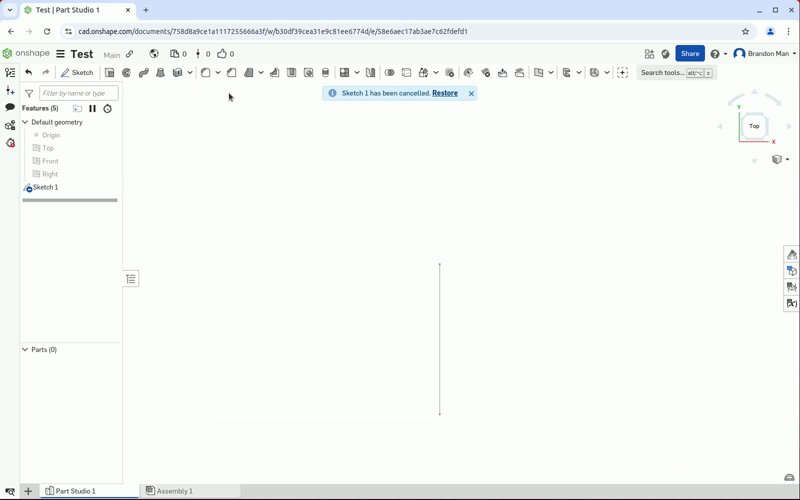
key(shift+s)
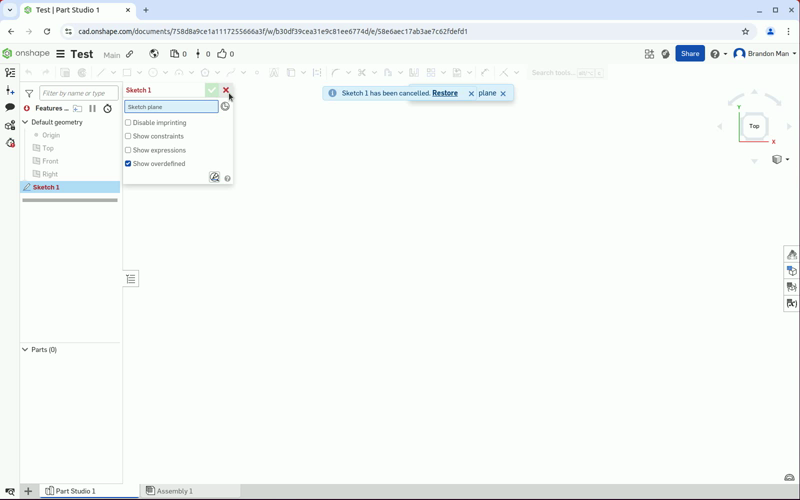
mouse_move(73, 150)
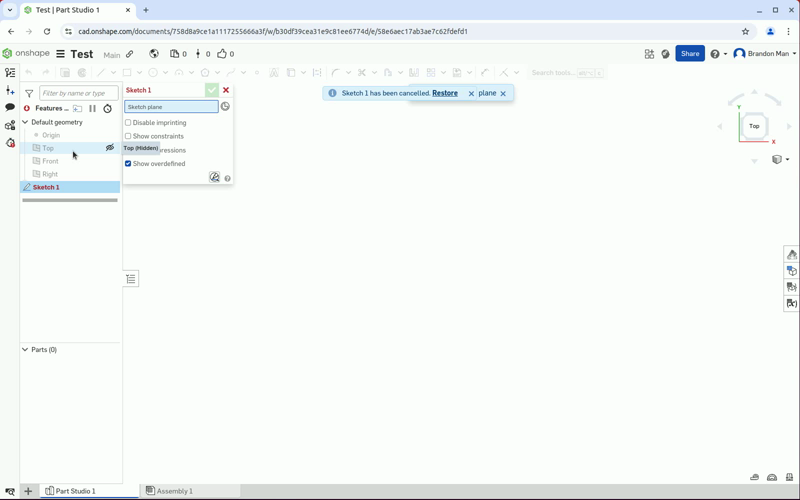
click(73, 150)
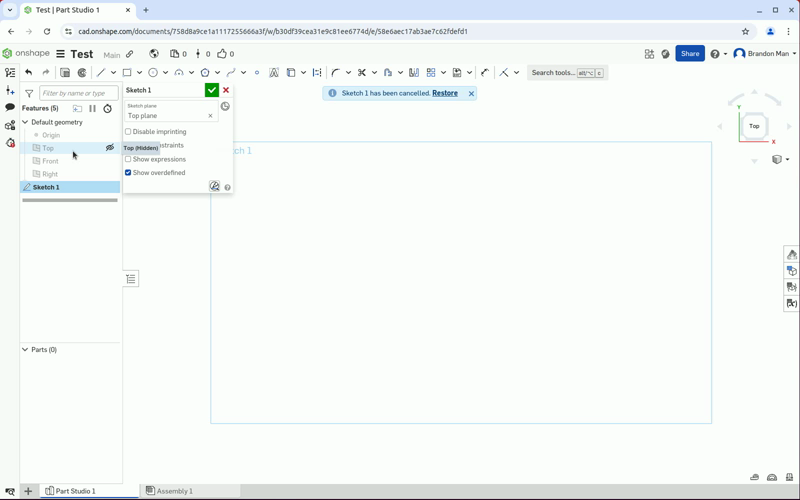
mouse_move(73, 352)
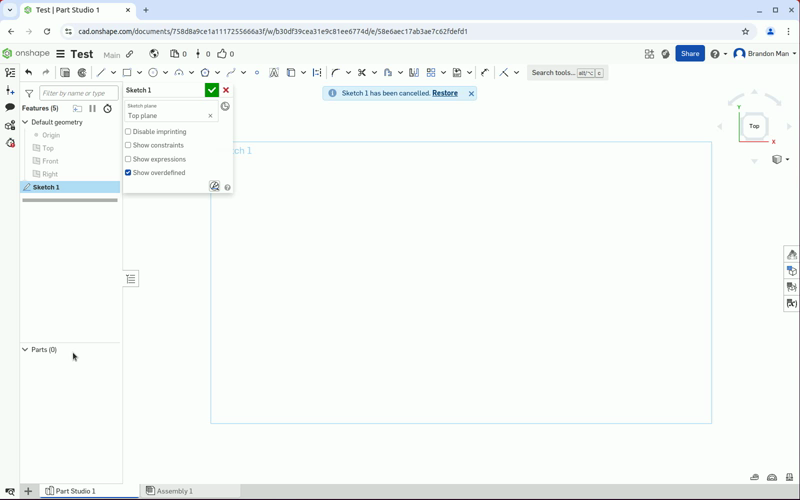
key(y)
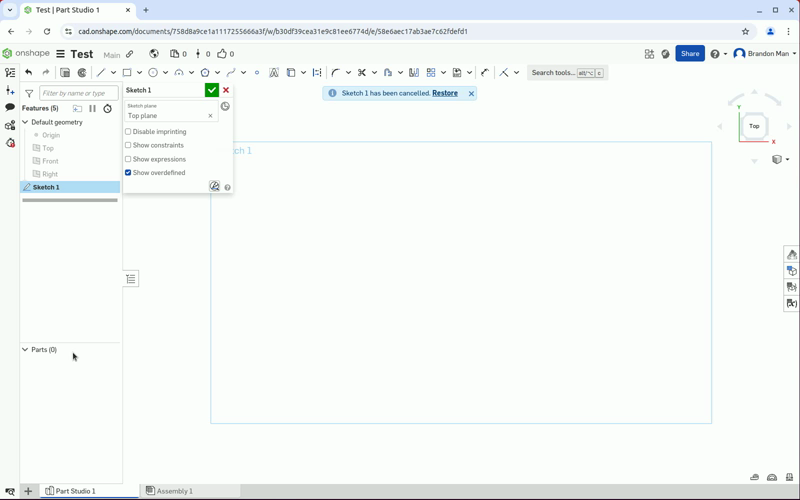
key(l)
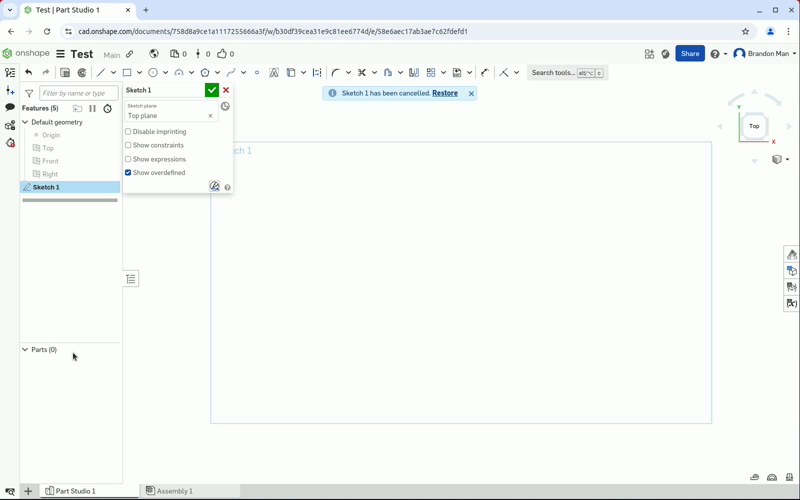
key_down(shift)
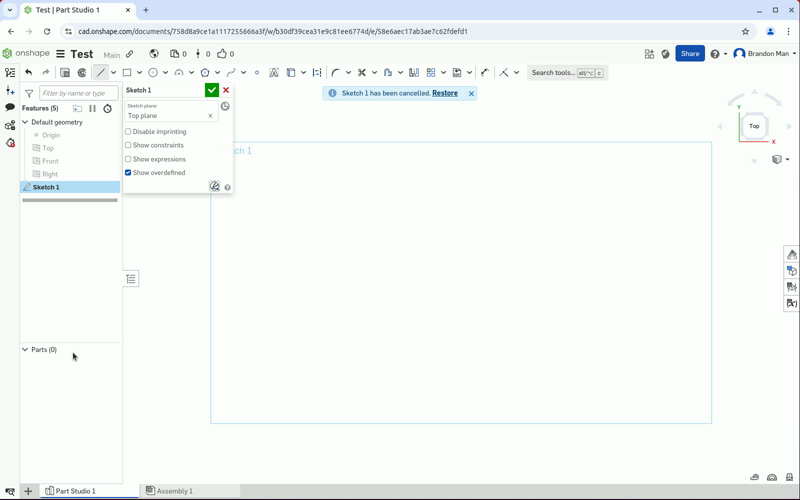
mouse_move(380, 318)
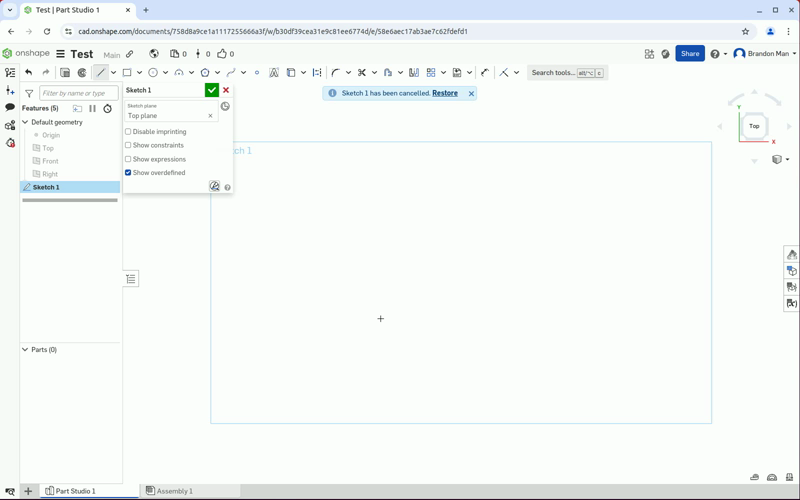
click(380, 318)
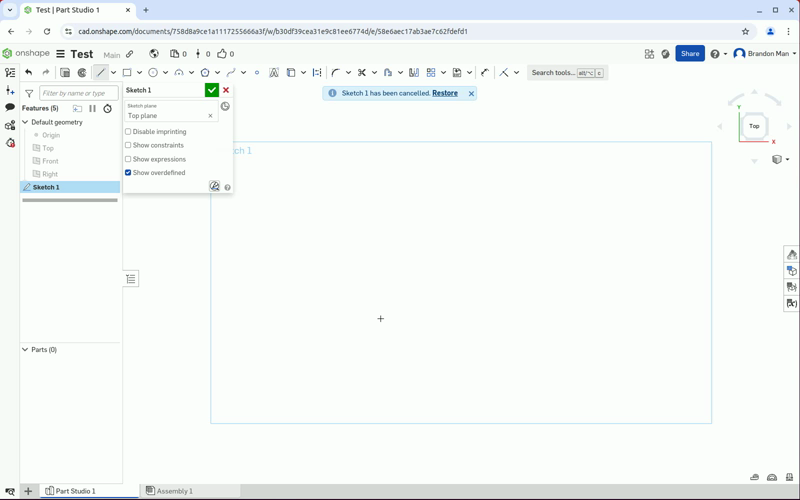
key_up(shift)
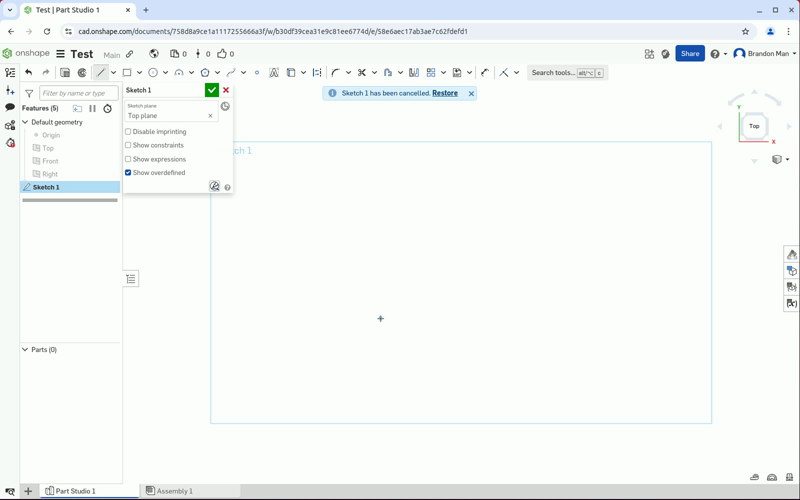
key_down(shift)
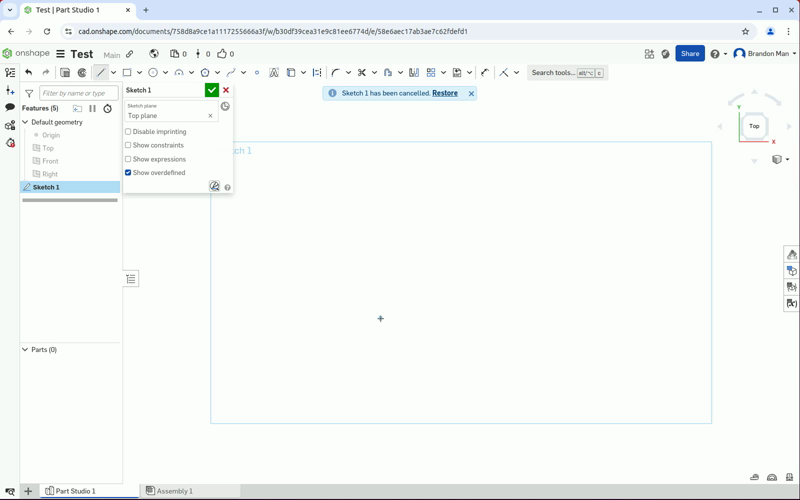
mouse_move(410, 318)
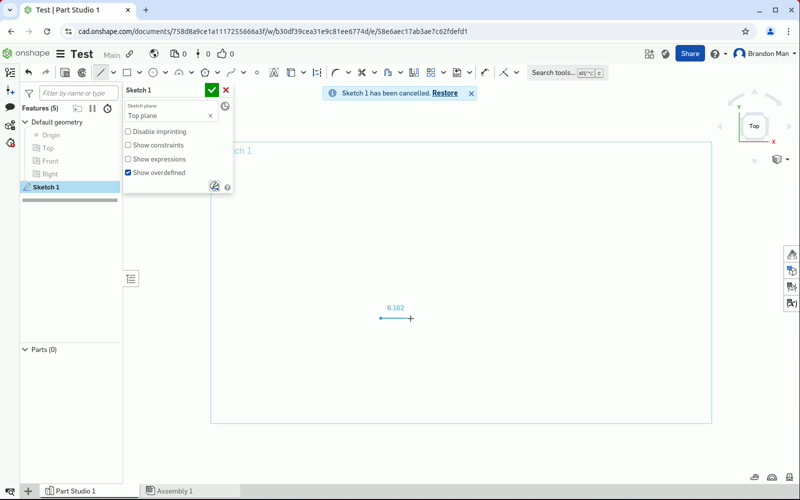
mouse_move(414, 318)
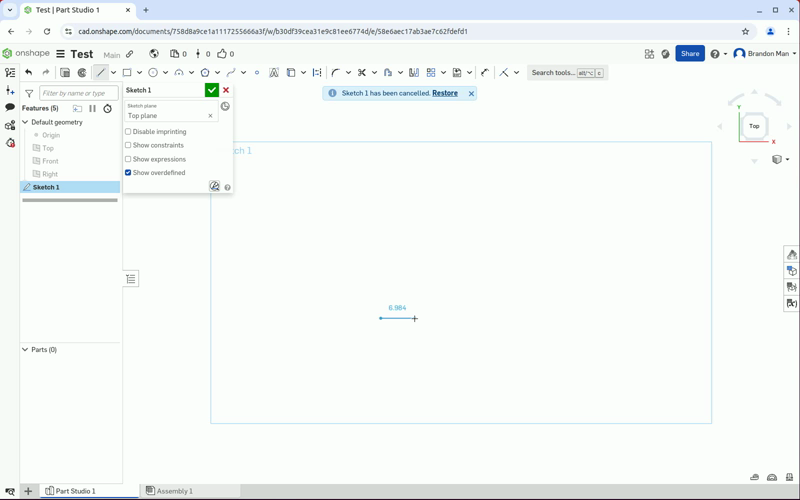
click(414, 318)
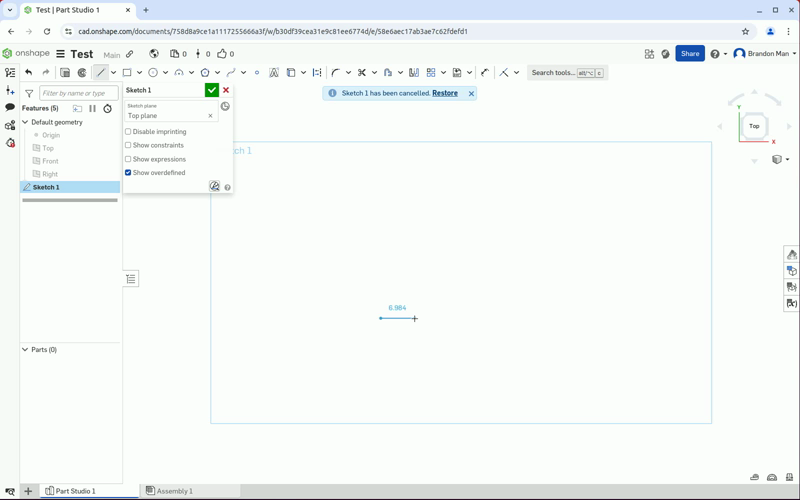
key_up(shift)
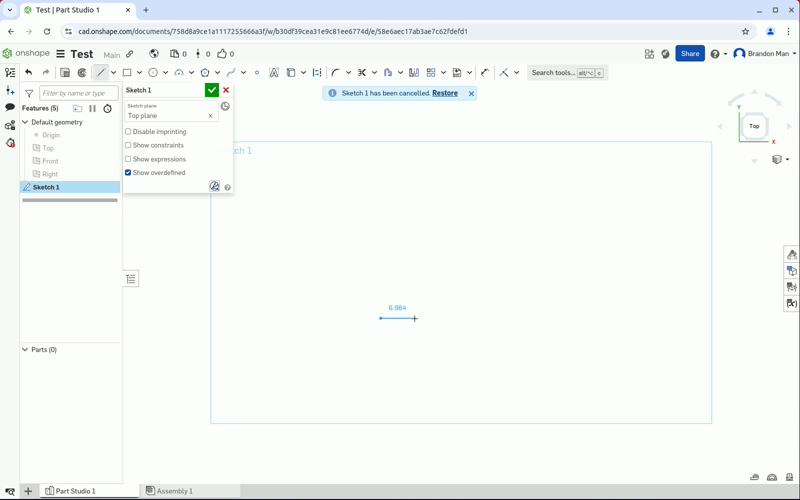
key_down(shift)
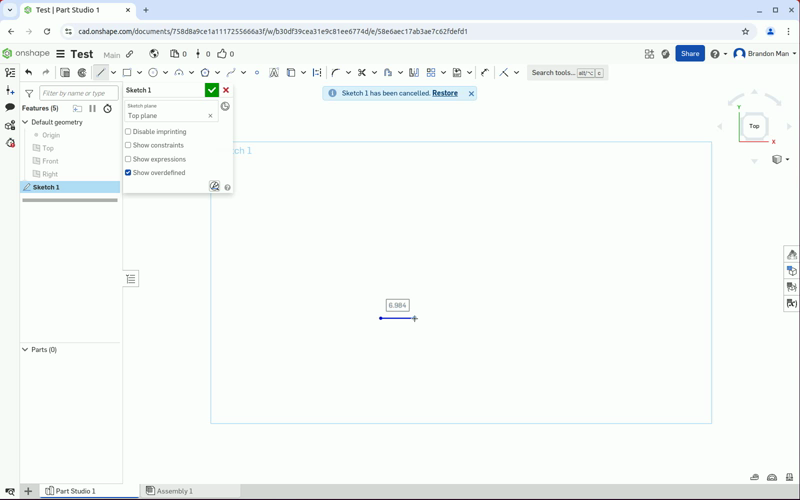
mouse_move(414, 204)
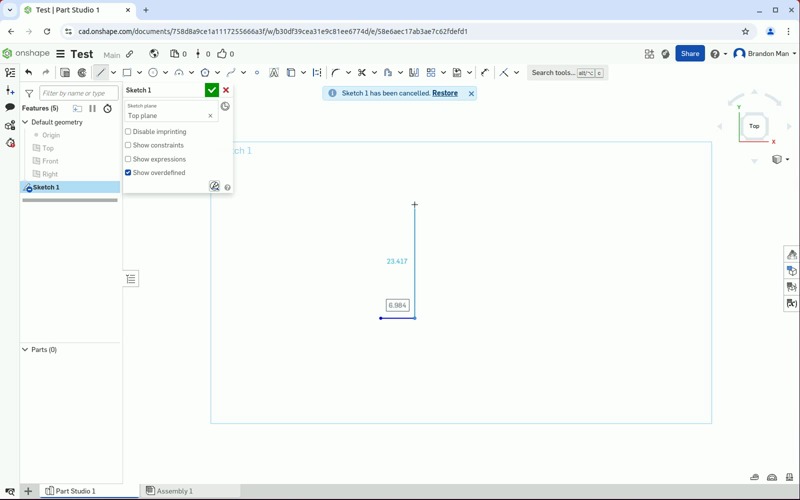
click(414, 204)
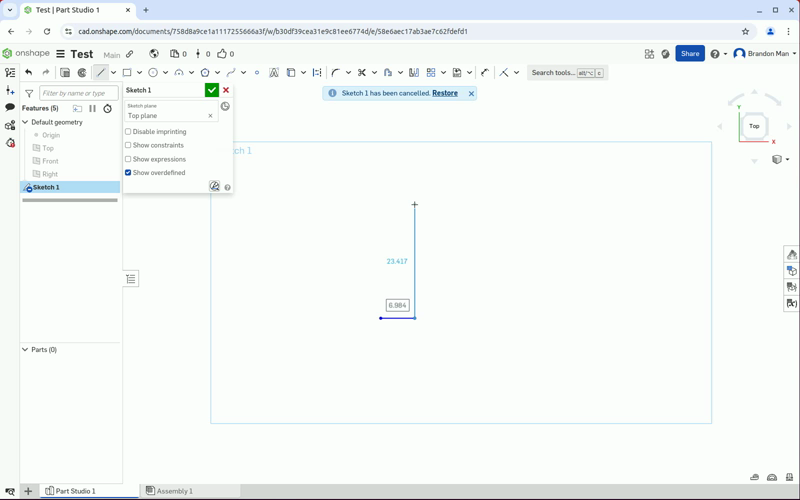
key_up(shift)
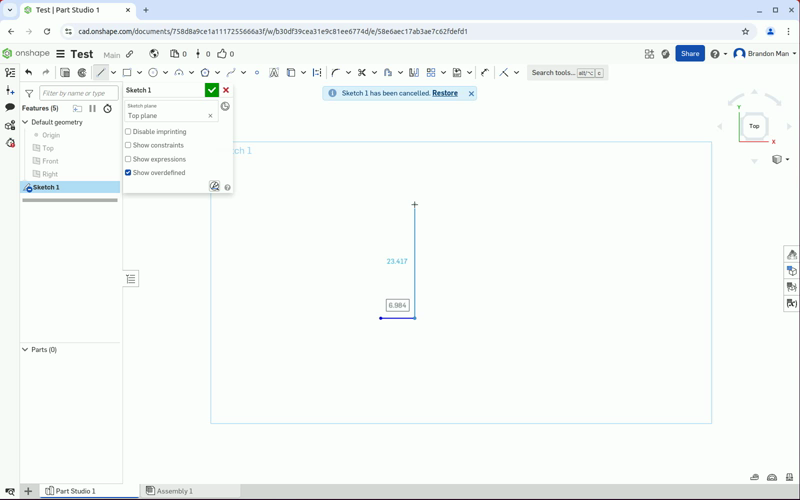
key_down(shift)
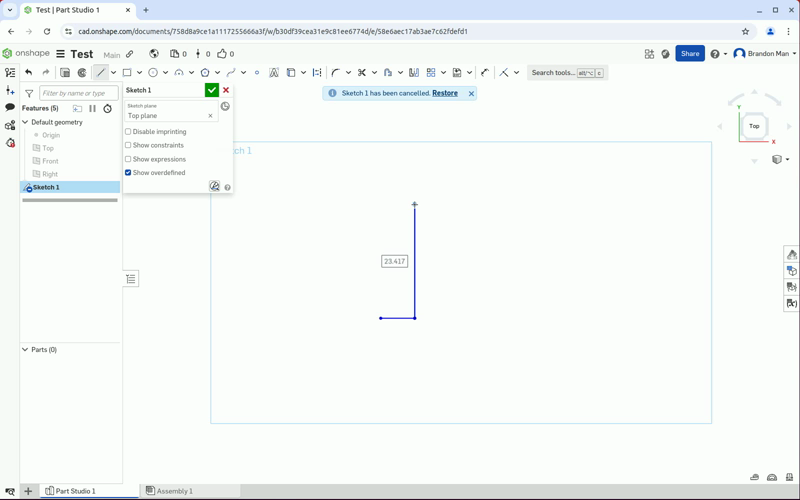
mouse_move(444, 204)
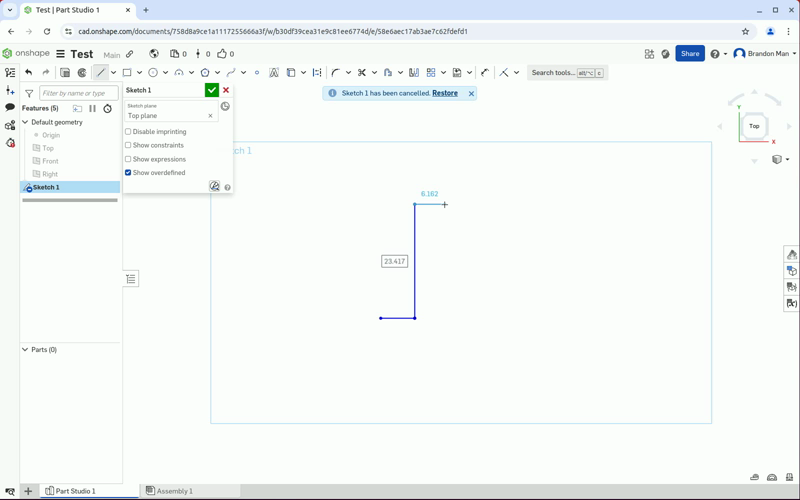
mouse_move(380, 204)
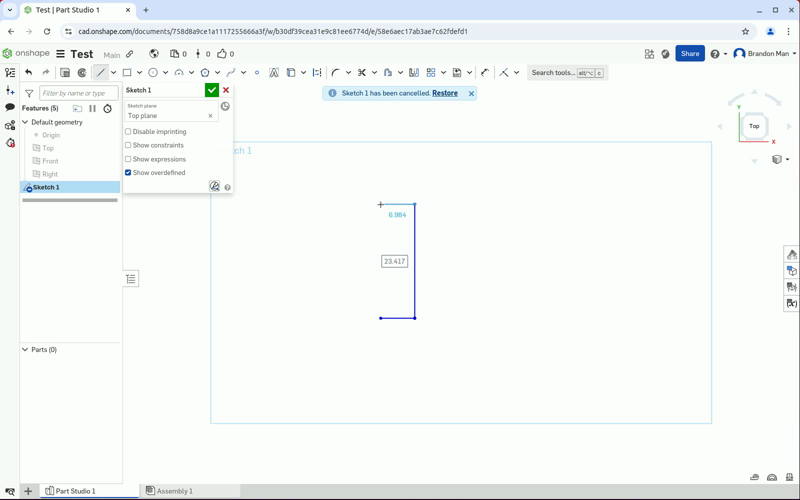
click(380, 204)
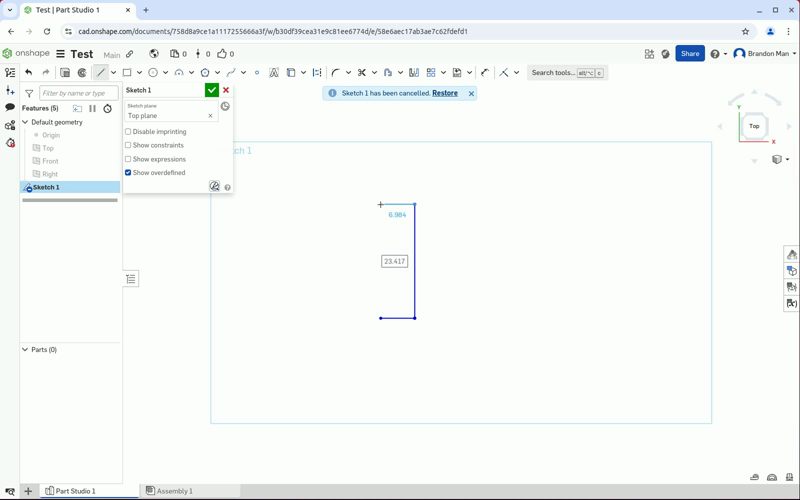
key_up(shift)
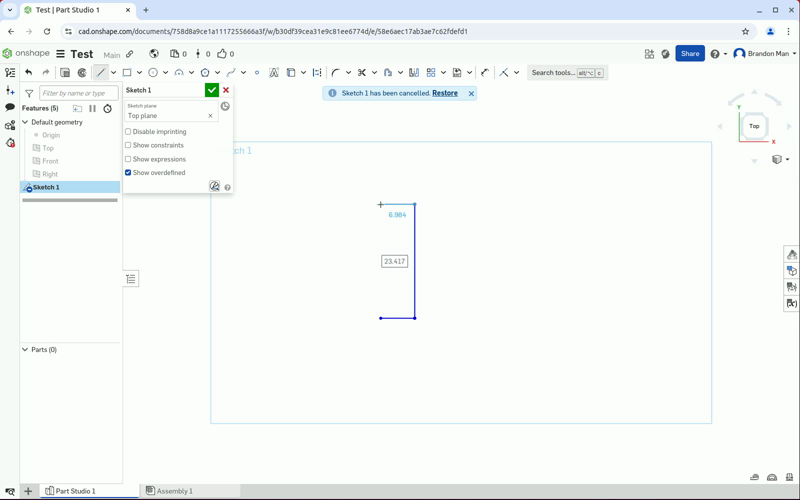
key_down(shift)
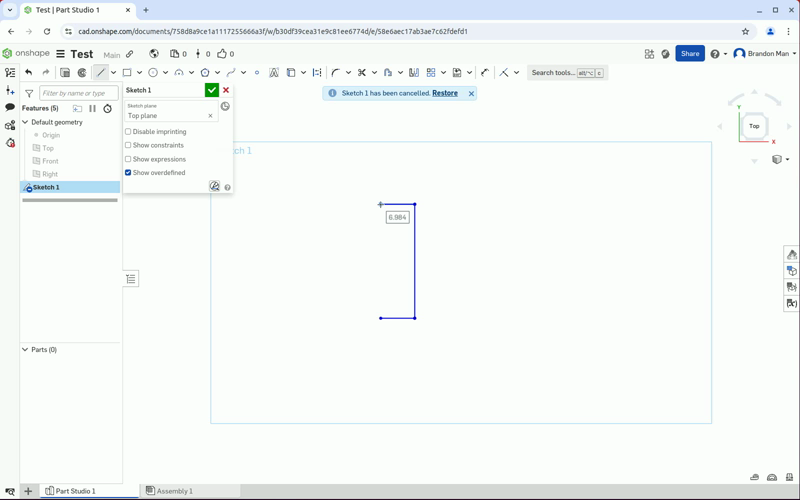
mouse_move(380, 318)
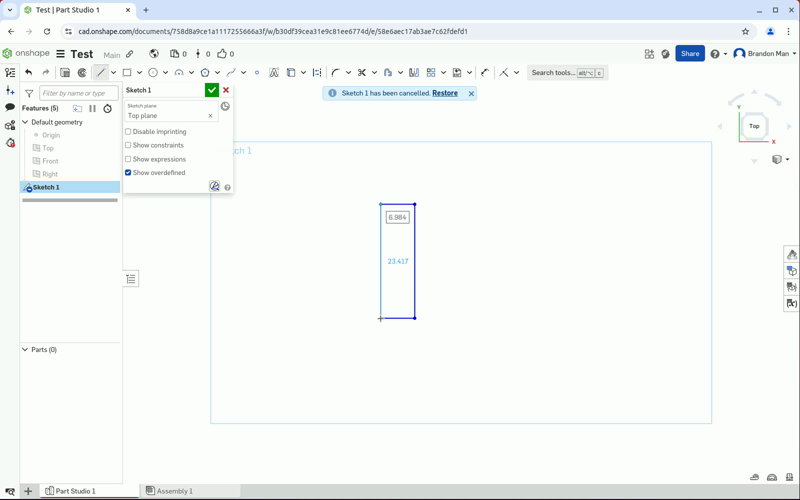
key_up(shift)
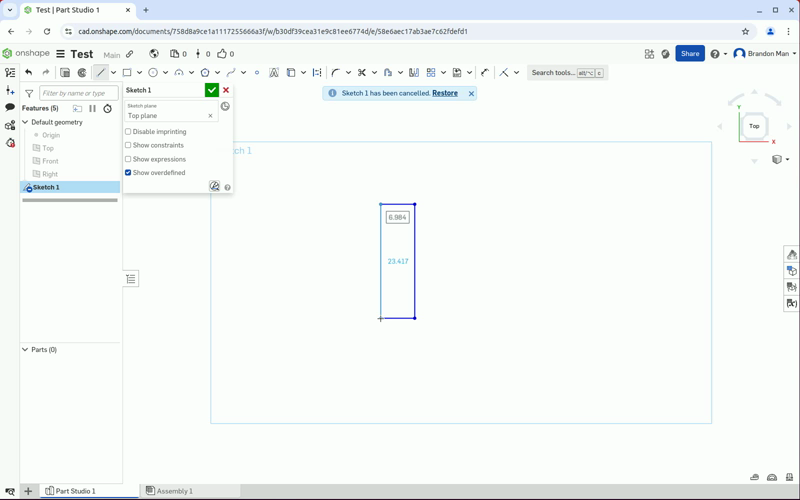
click(380, 318)
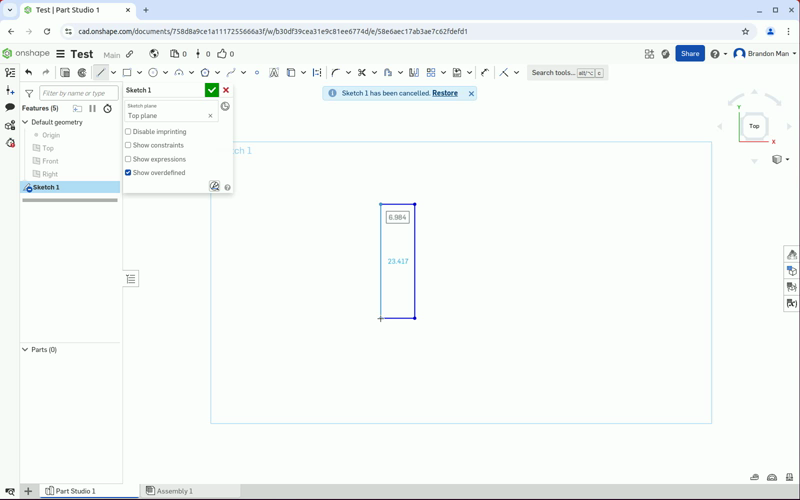
key(esc)
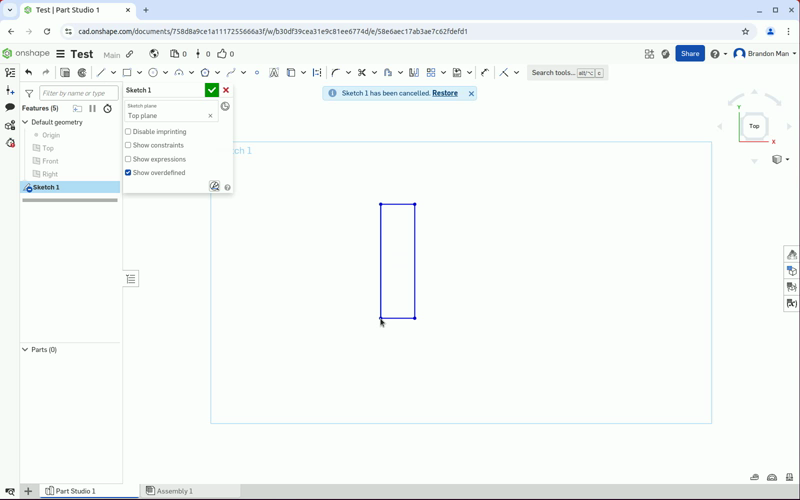
key(l)
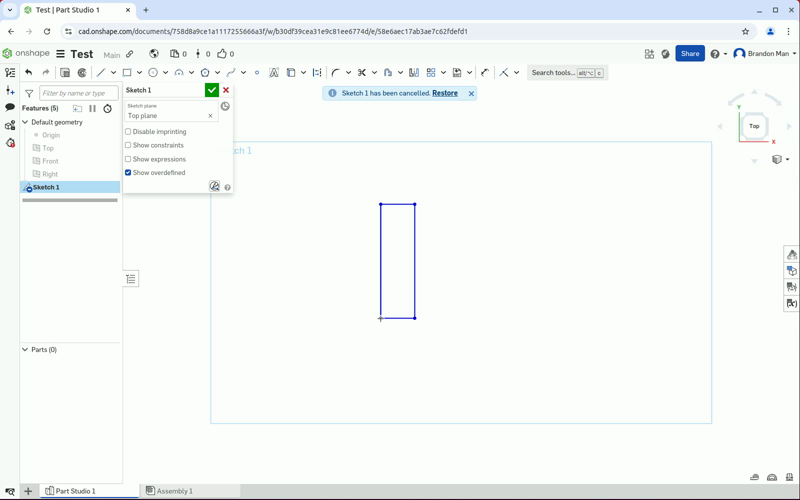
key_down(shift)
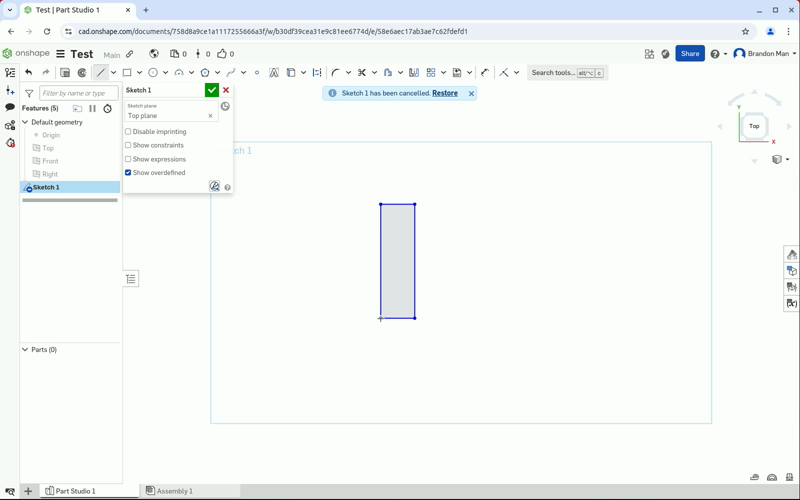
mouse_move(384, 308)
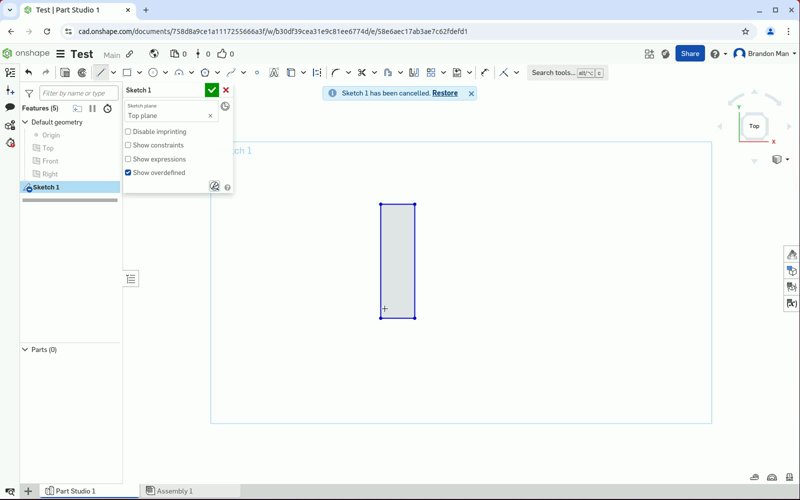
click(384, 308)
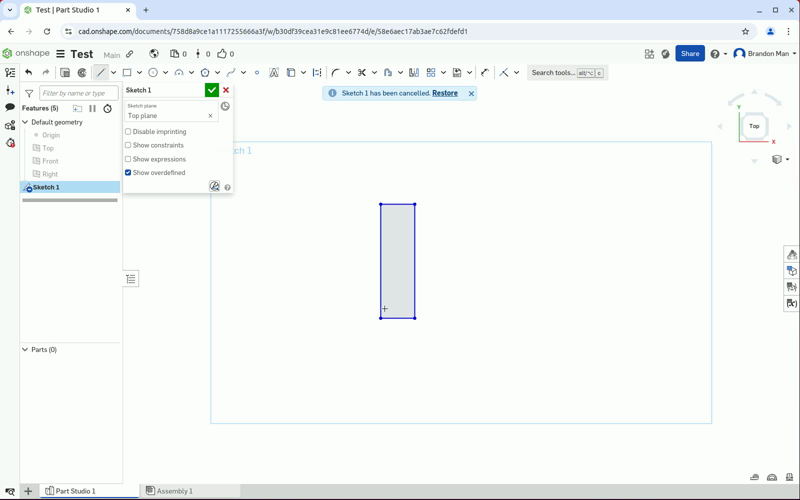
key_up(shift)
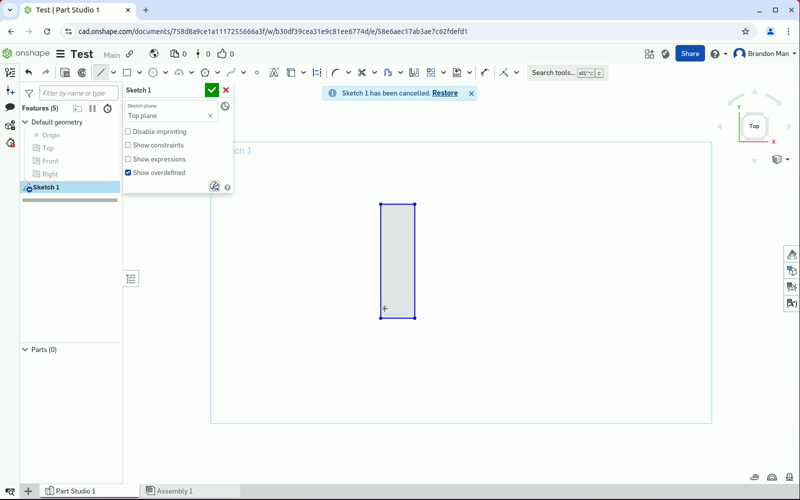
key_down(shift)
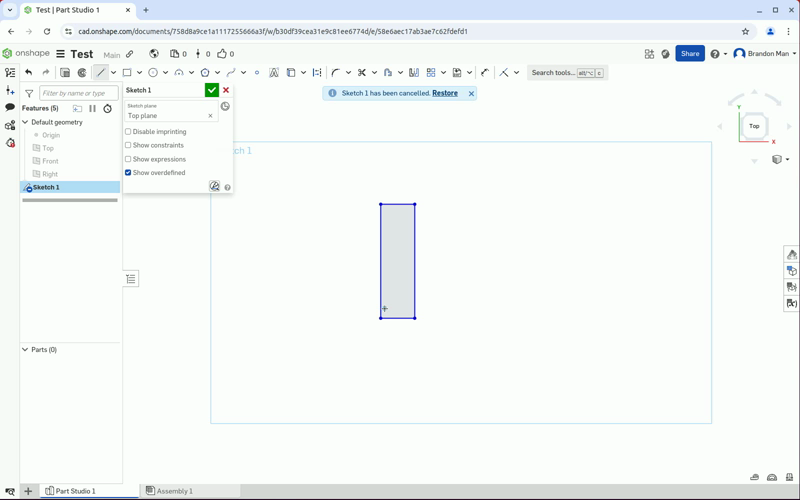
mouse_move(414, 308)
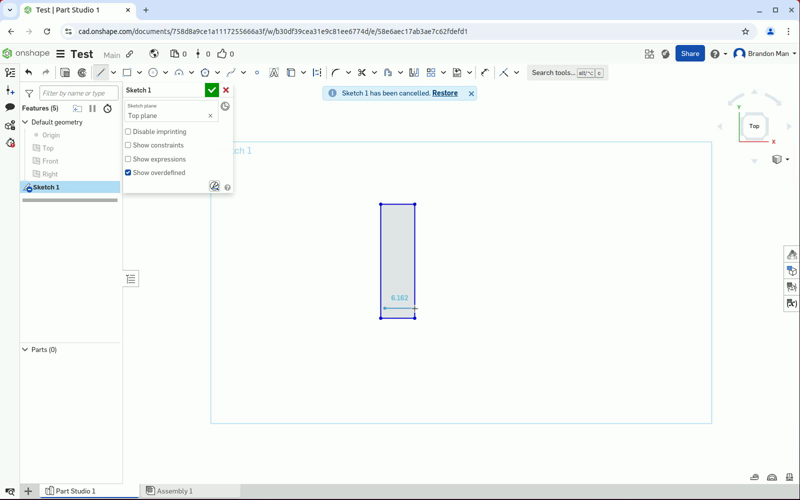
mouse_move(412, 308)
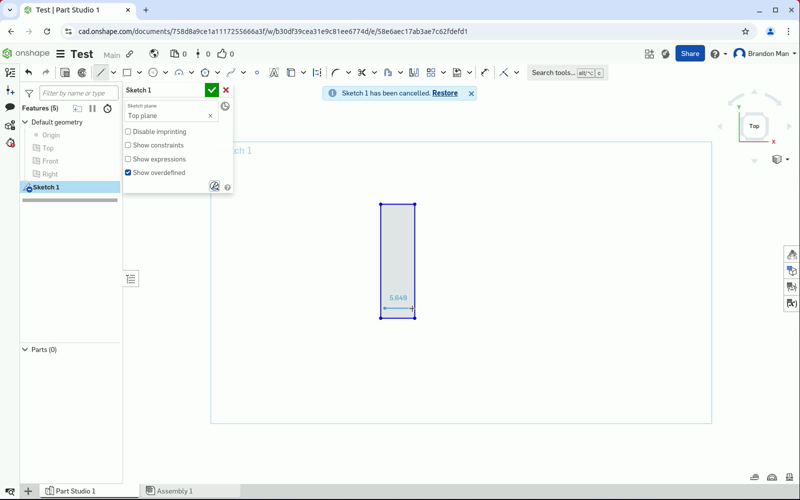
click(412, 308)
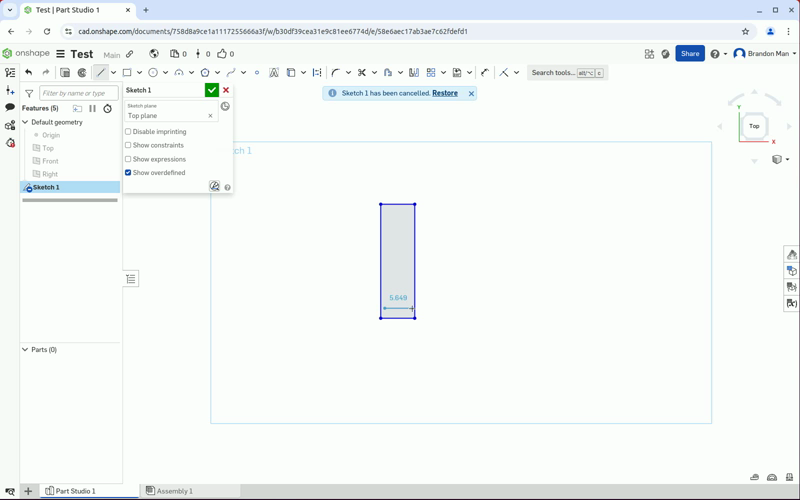
key_up(shift)
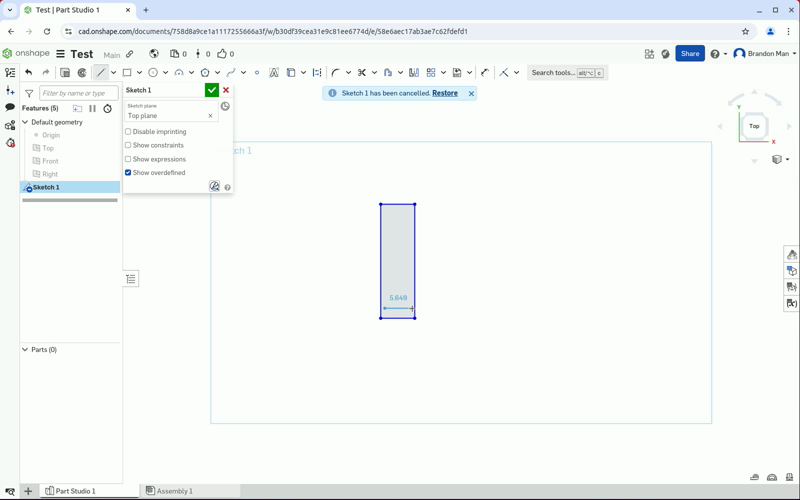
key_down(shift)
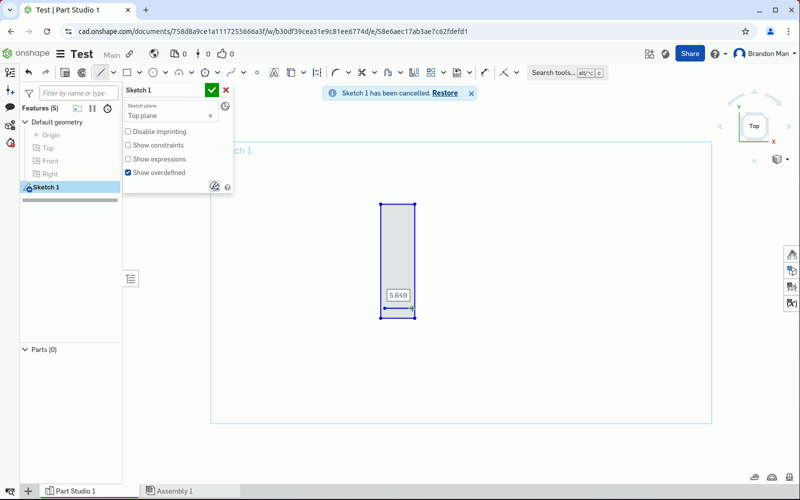
mouse_move(442, 308)
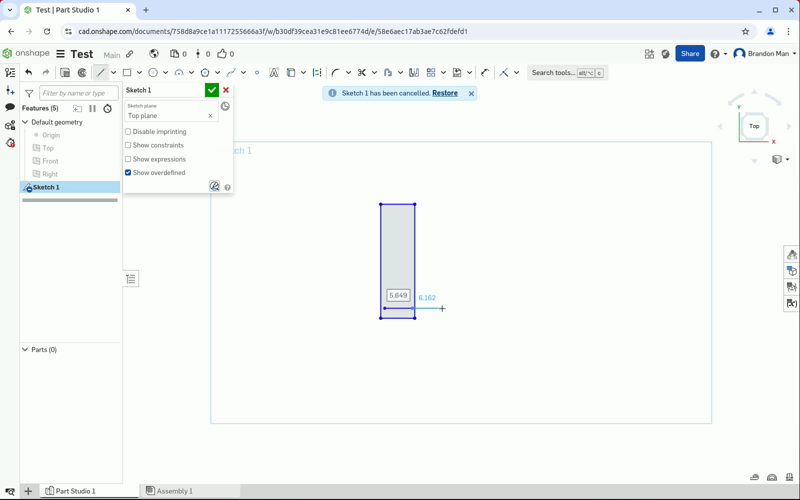
mouse_move(412, 283)
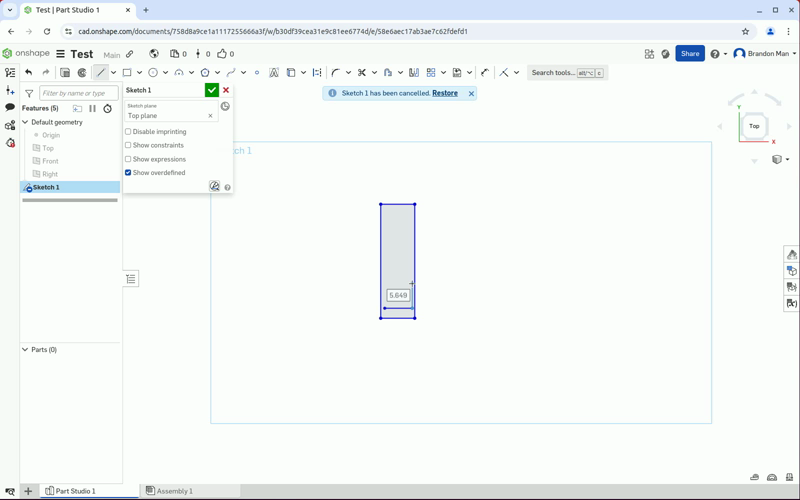
click(412, 283)
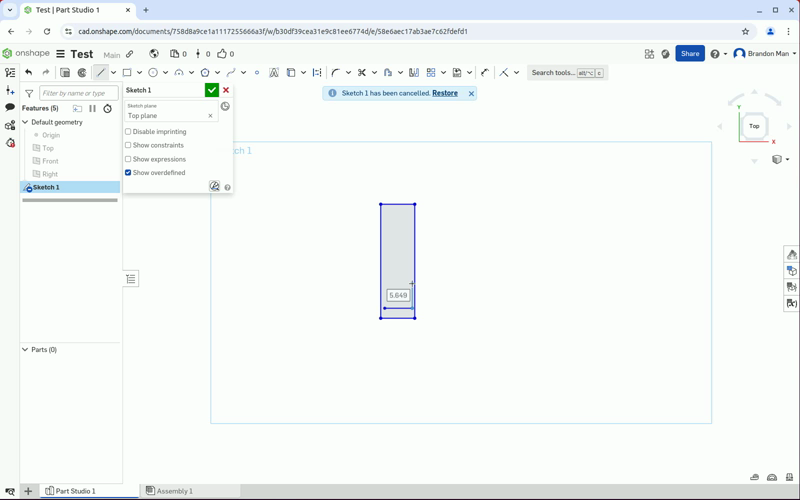
key_up(shift)
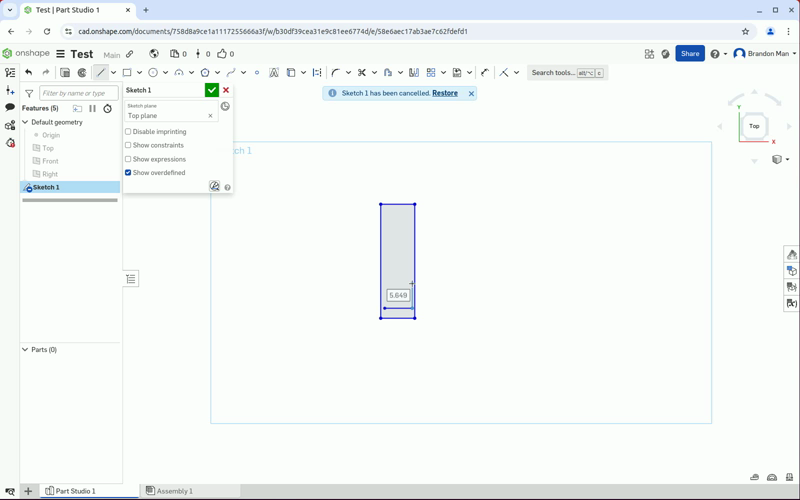
key_down(shift)
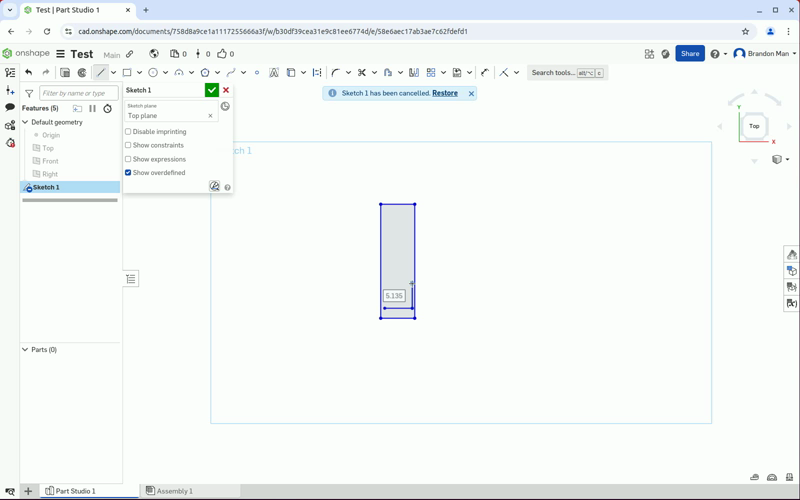
mouse_move(442, 283)
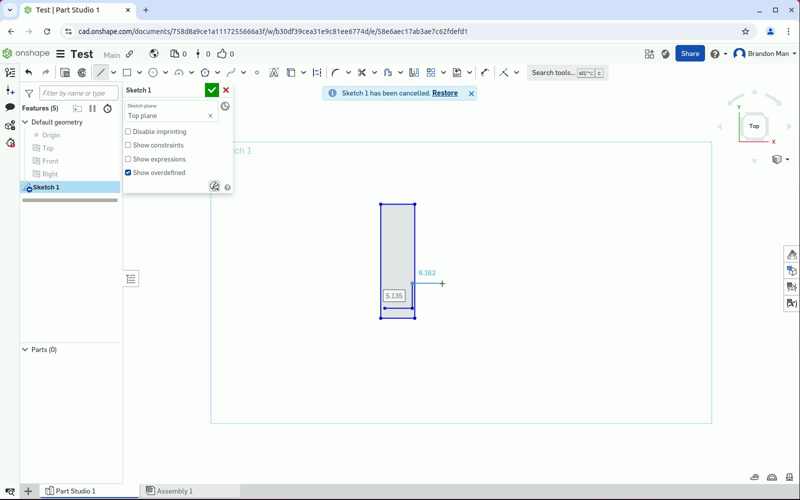
mouse_move(384, 283)
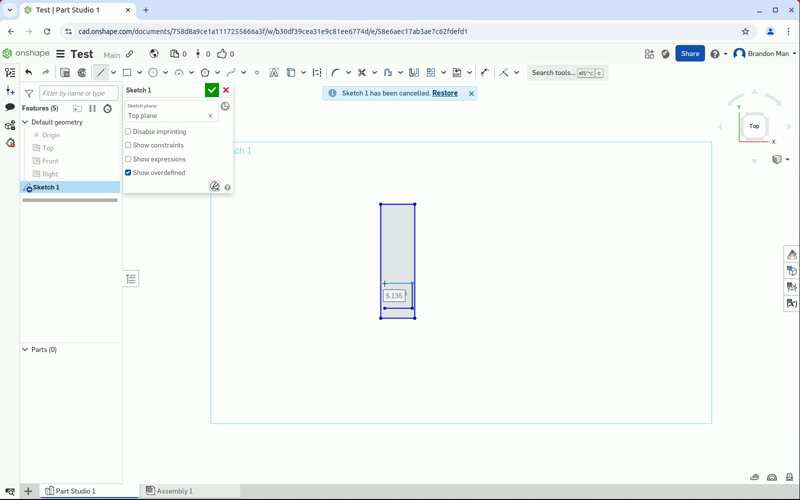
click(384, 283)
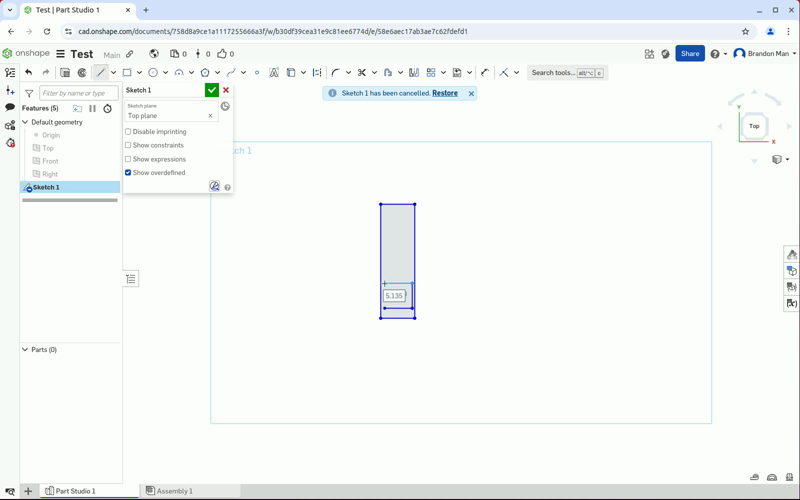
key_up(shift)
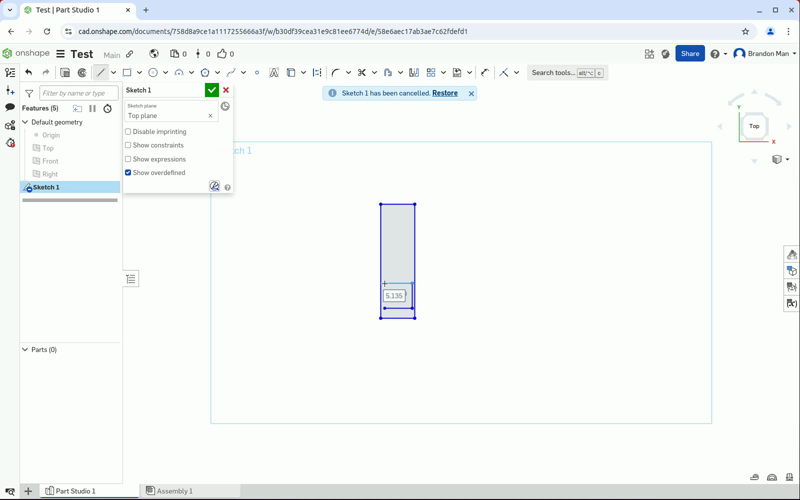
mouse_move(414, 283)
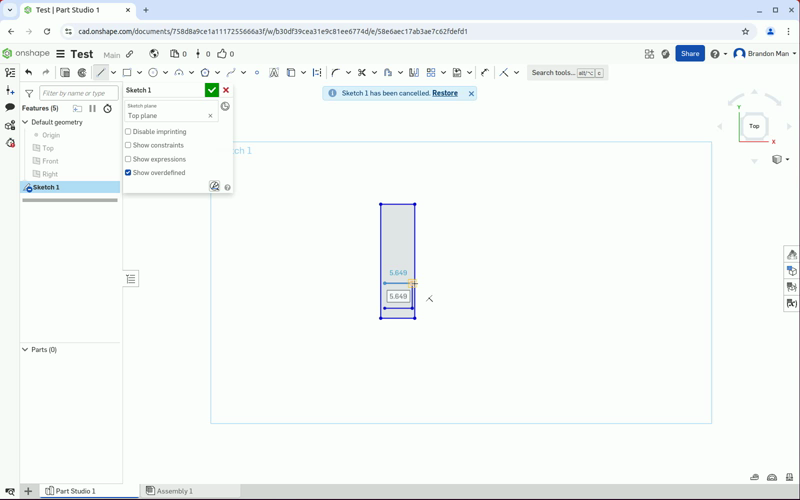
key_down(shift)
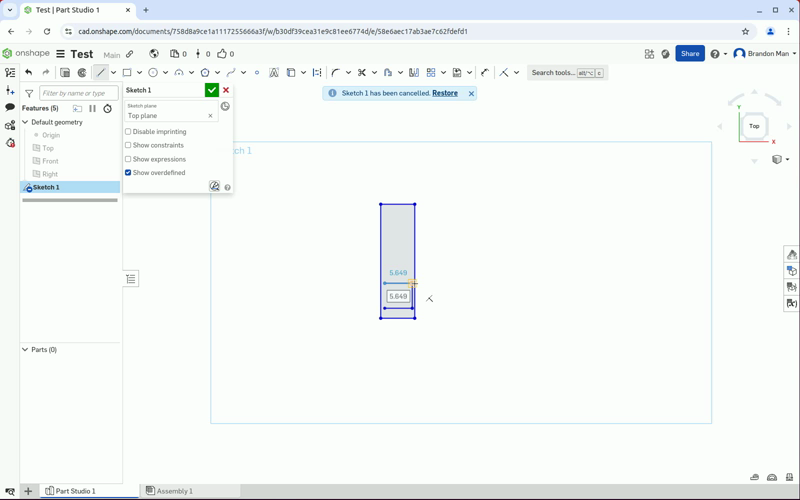
mouse_move(384, 308)
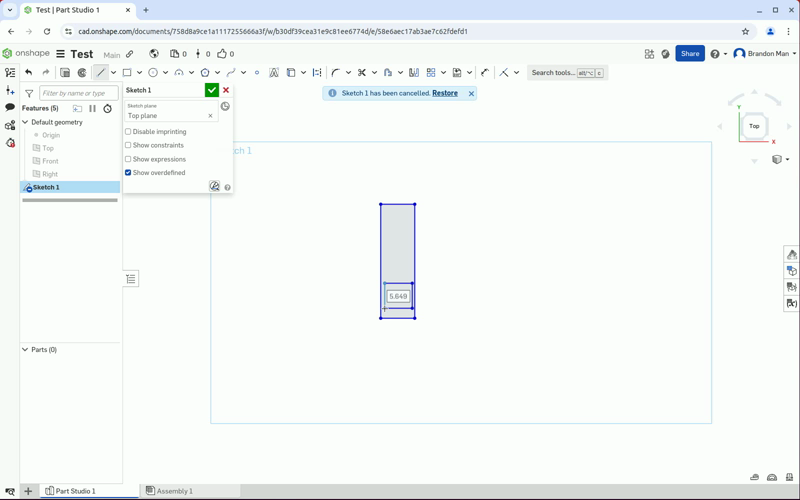
key_up(shift)
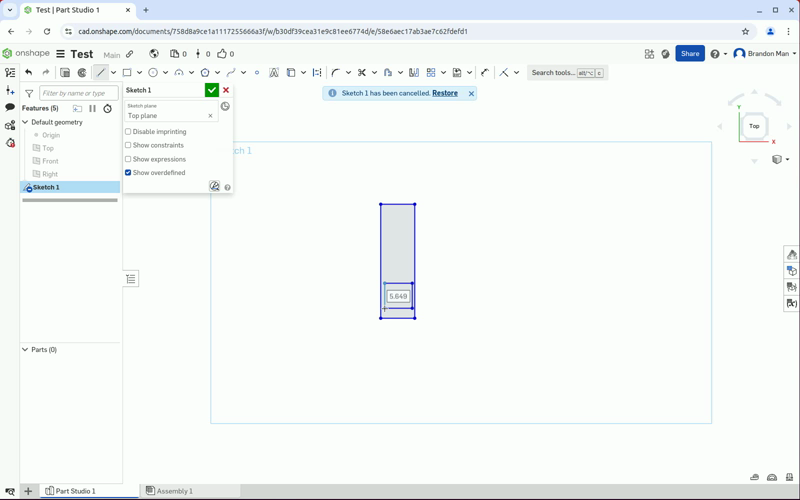
click(384, 308)
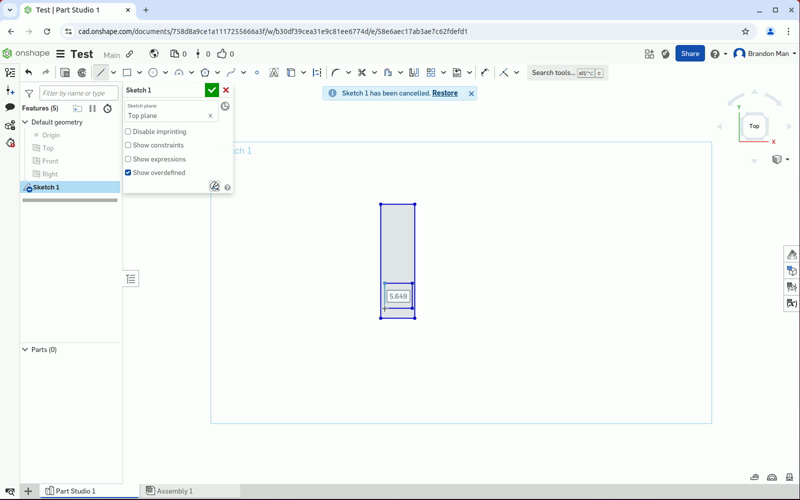
key(esc)
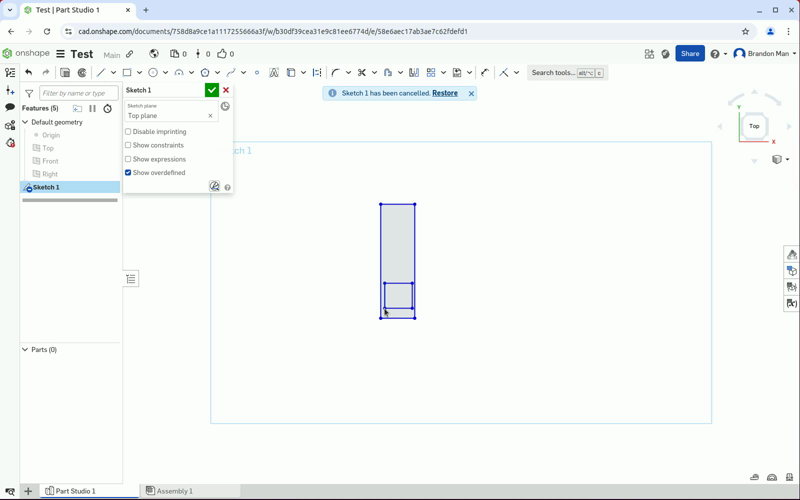
key(l)
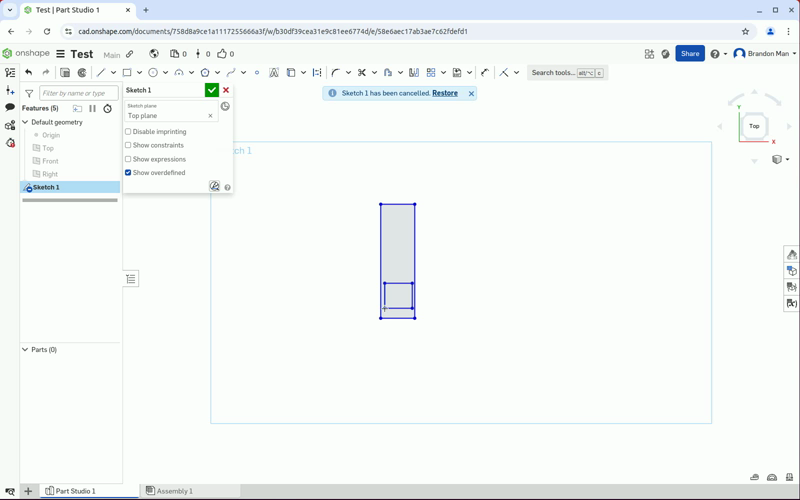
key_down(shift)
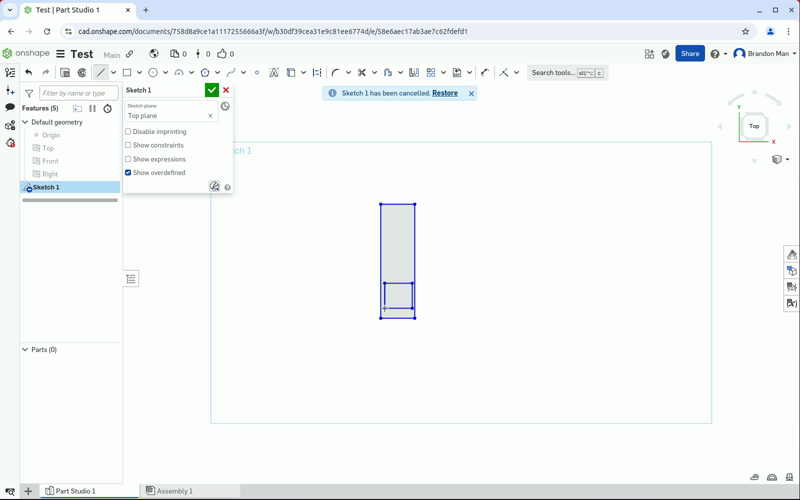
mouse_move(384, 252)
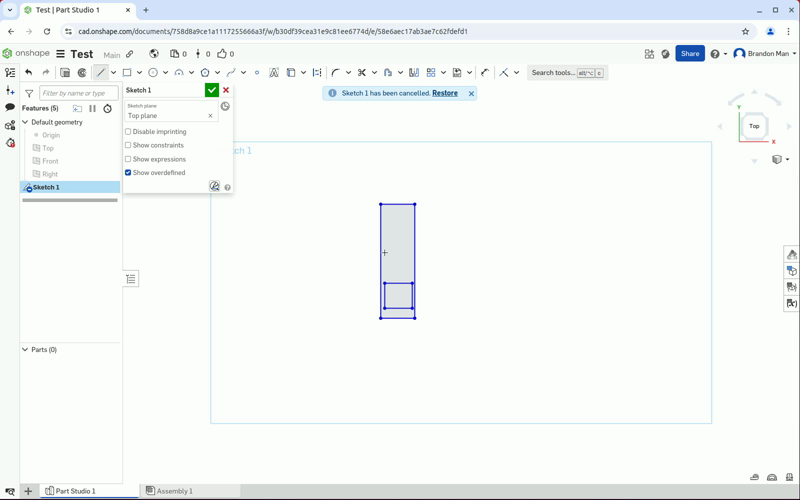
click(384, 252)
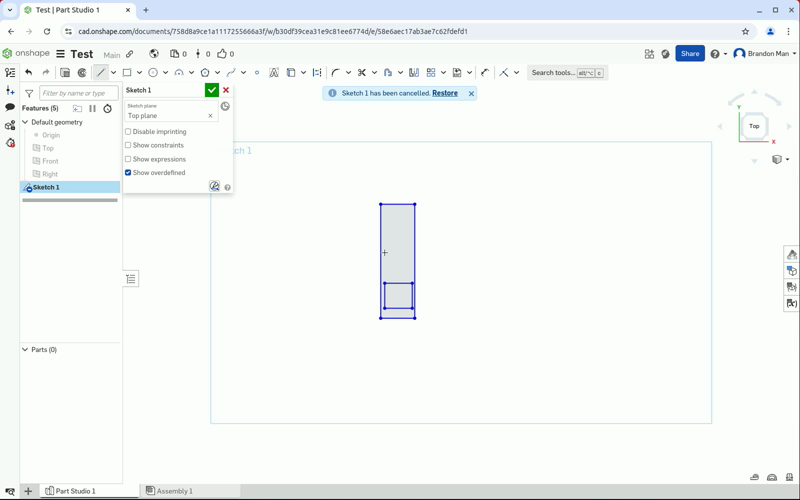
key_up(shift)
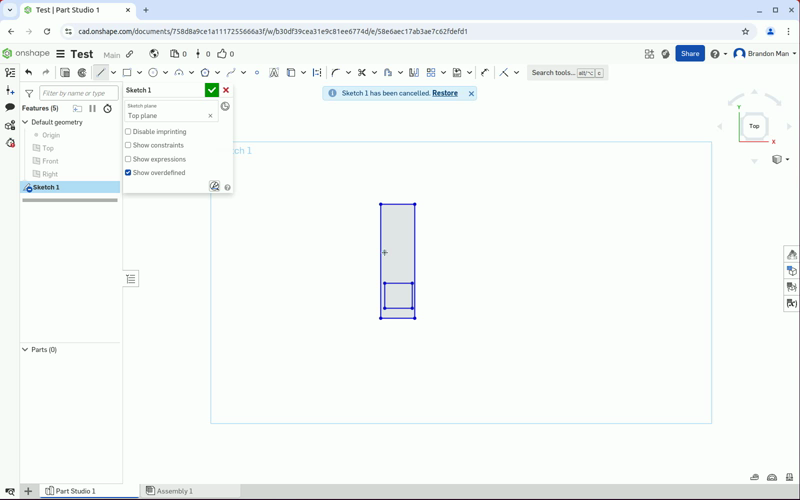
key_down(shift)
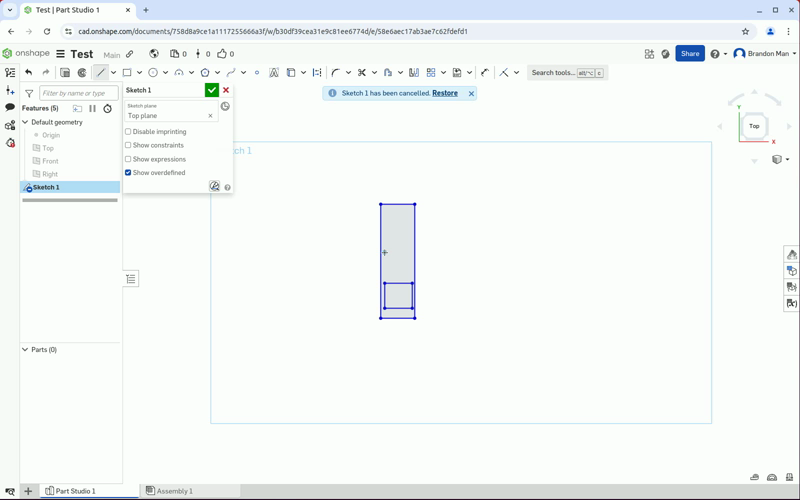
mouse_move(414, 252)
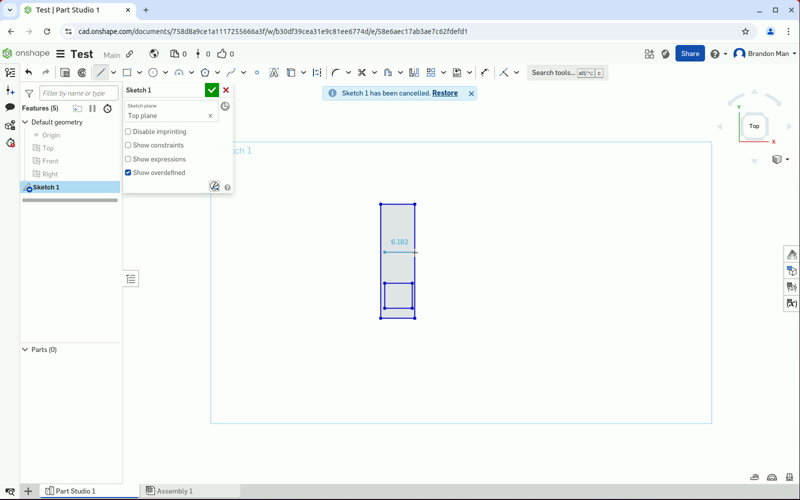
mouse_move(412, 252)
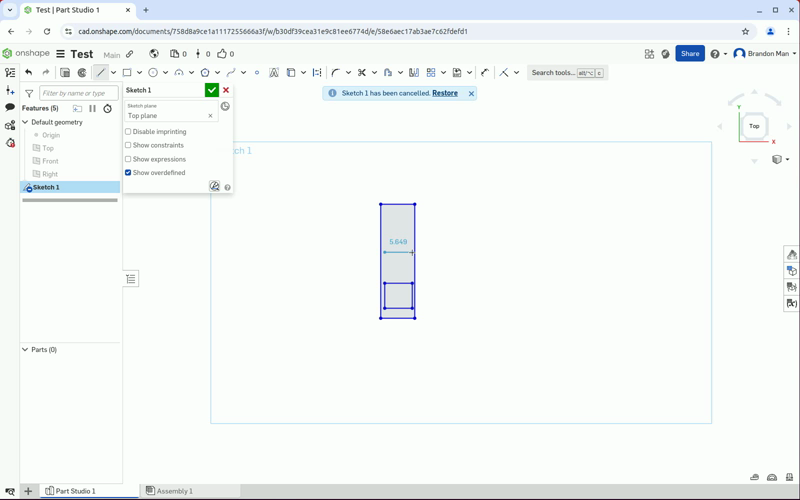
click(412, 252)
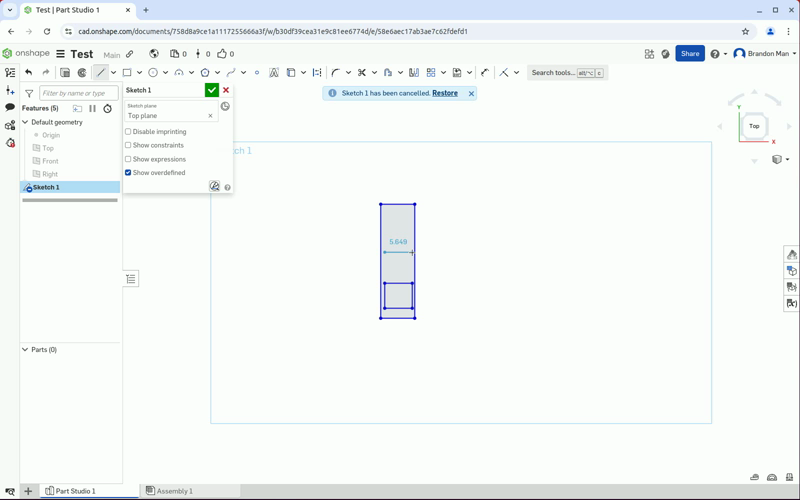
key_up(shift)
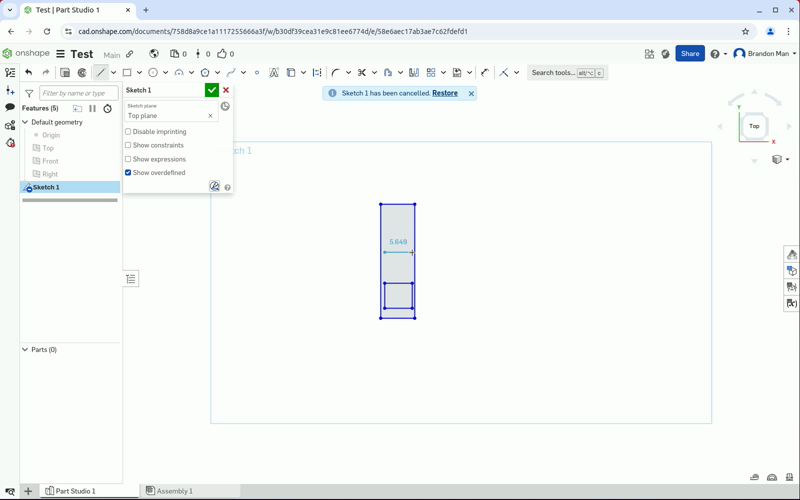
key_down(shift)
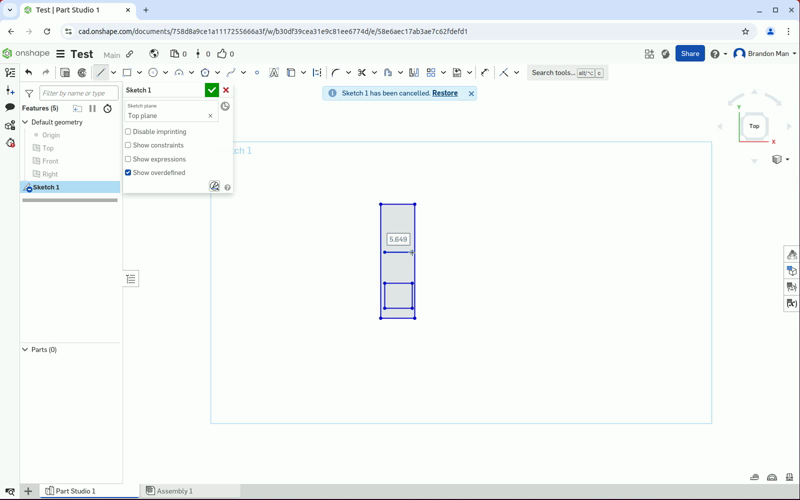
mouse_move(442, 252)
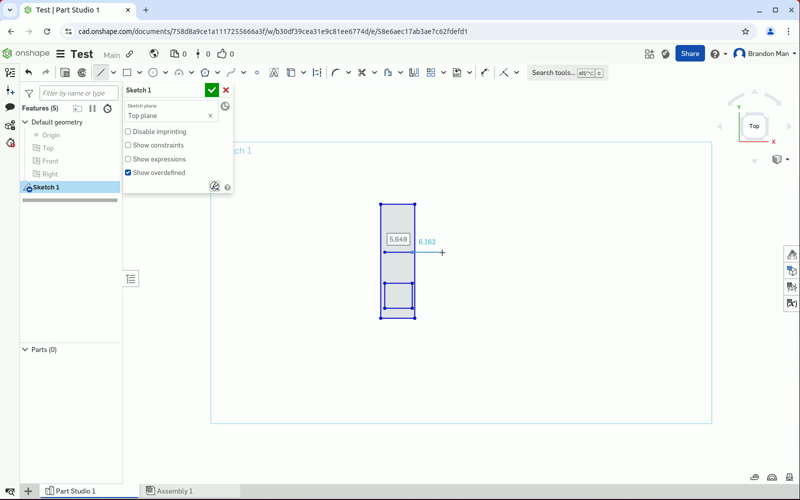
mouse_move(412, 219)
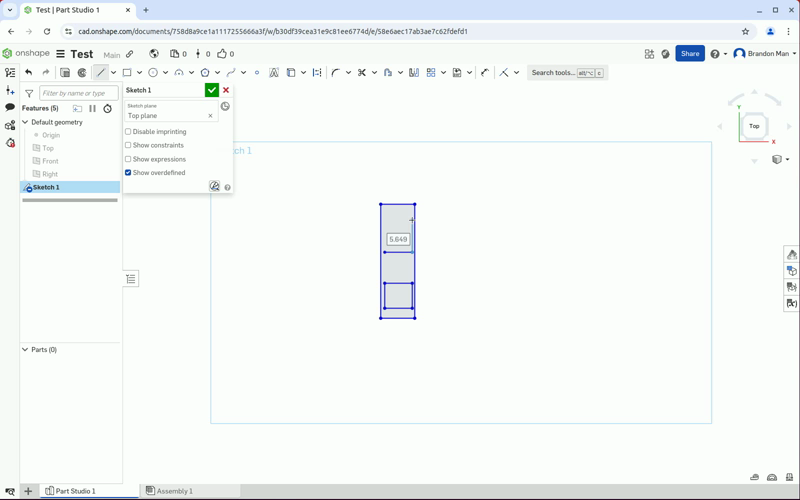
click(412, 219)
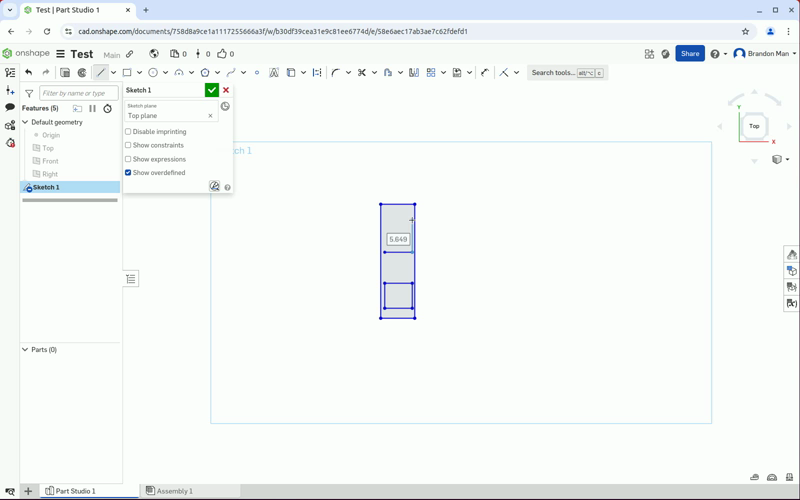
key_up(shift)
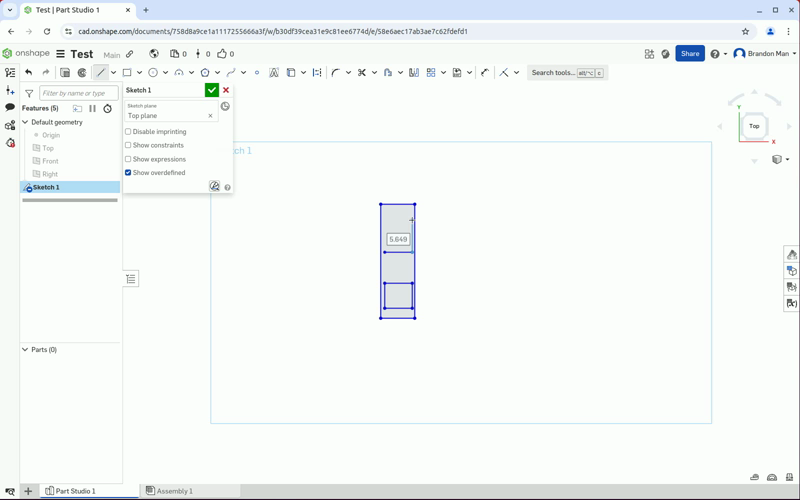
key_down(shift)
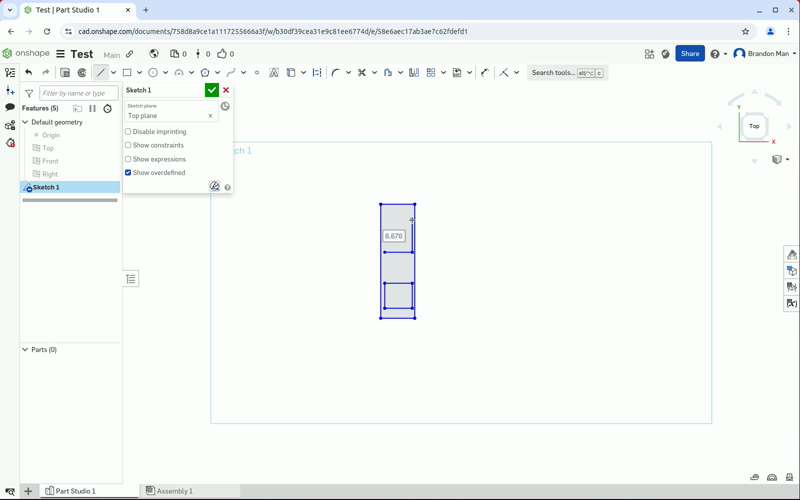
mouse_move(442, 219)
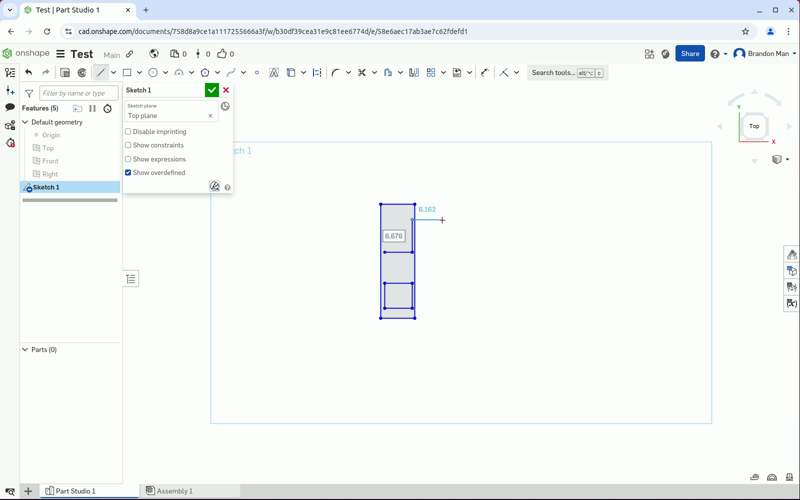
mouse_move(384, 219)
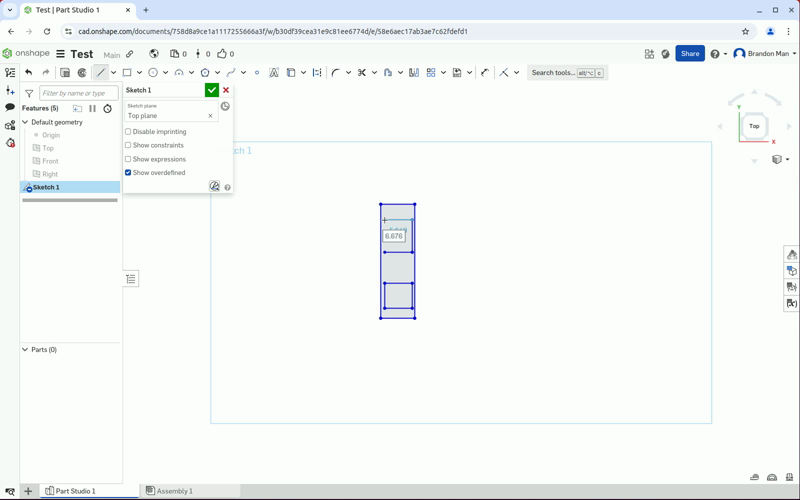
click(384, 219)
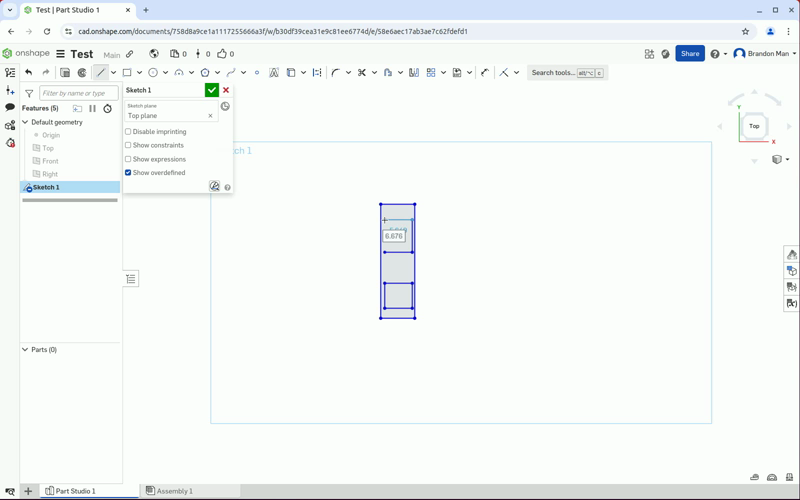
key_up(shift)
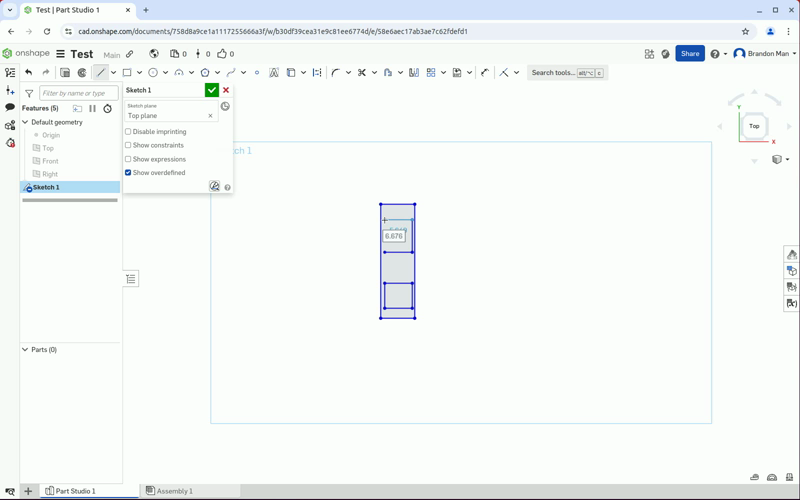
mouse_move(414, 219)
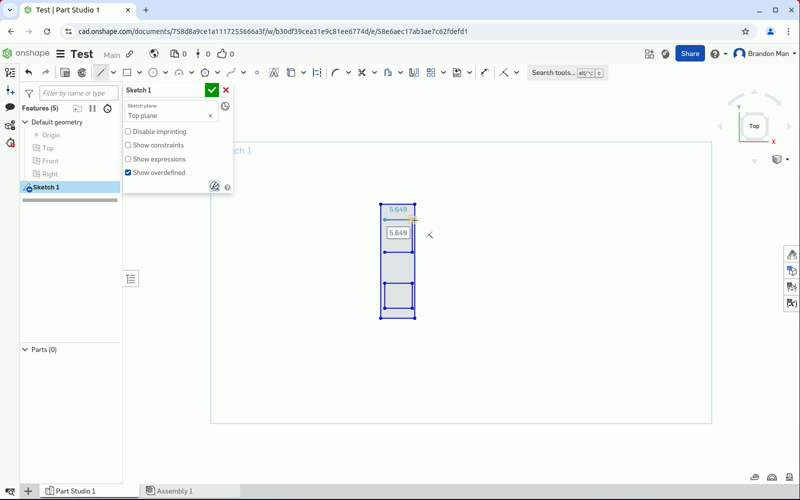
key_down(shift)
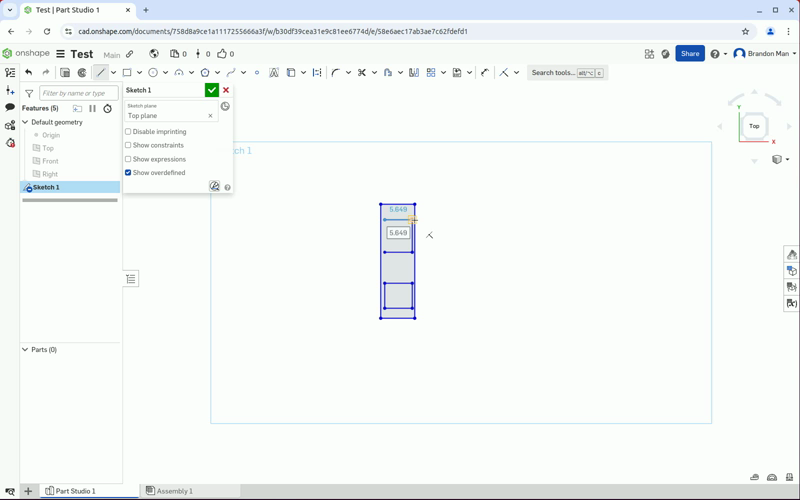
mouse_move(384, 252)
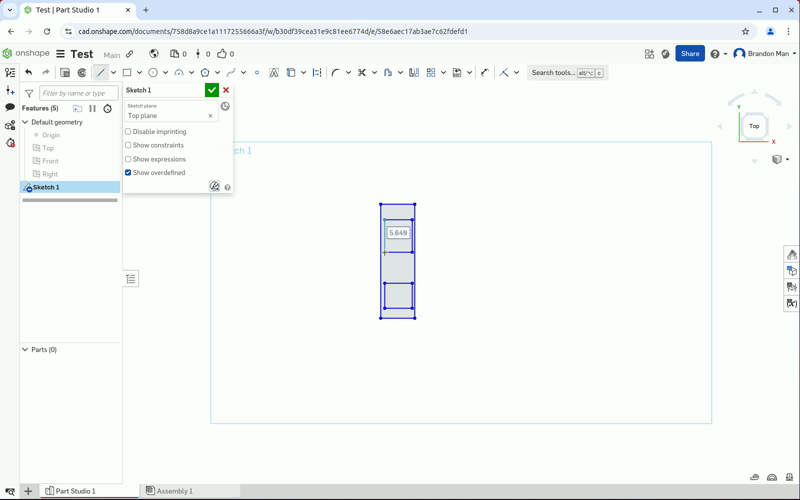
key_up(shift)
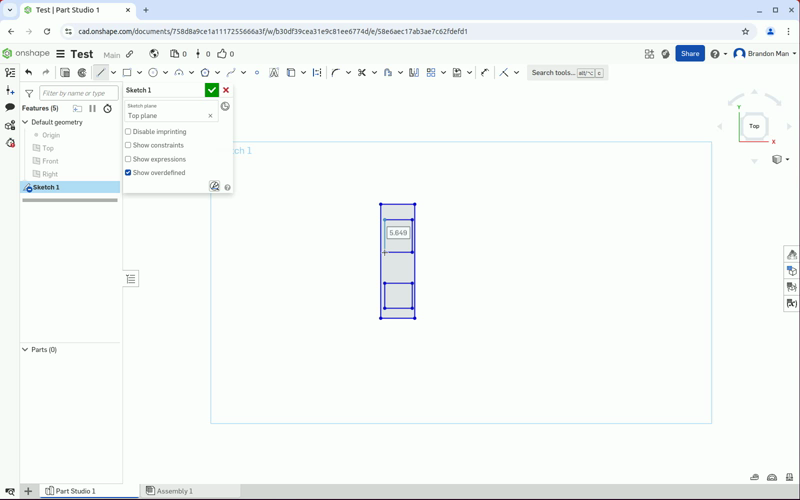
click(384, 252)
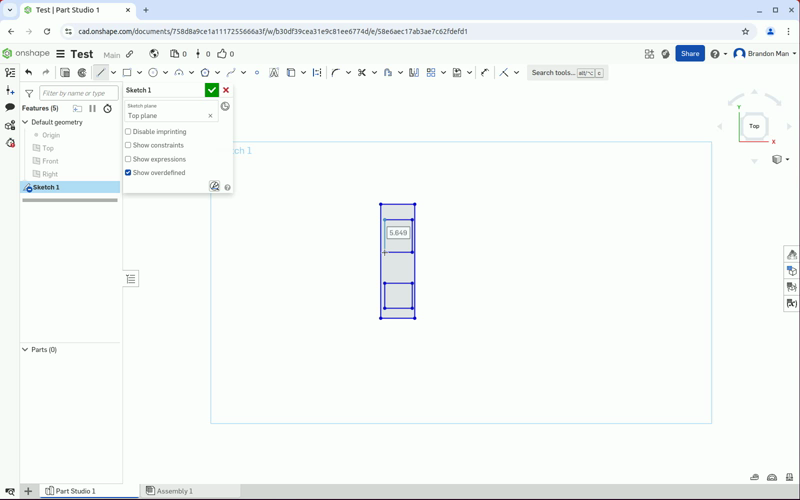
key(esc)
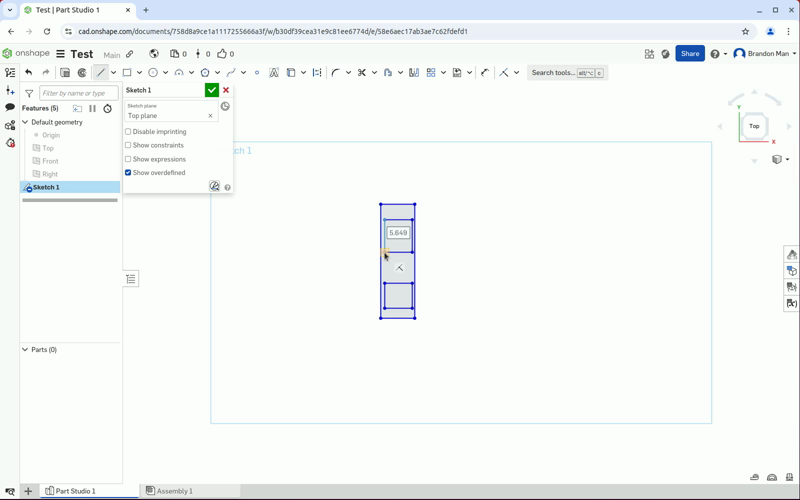
key(c)
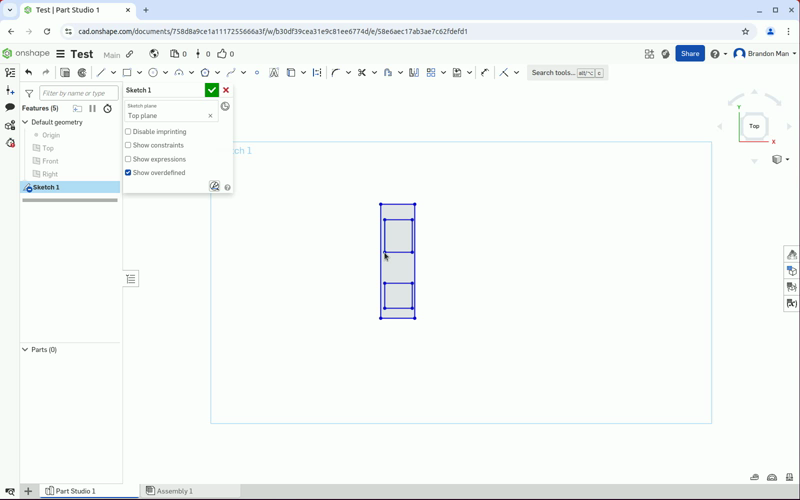
key_down(shift)
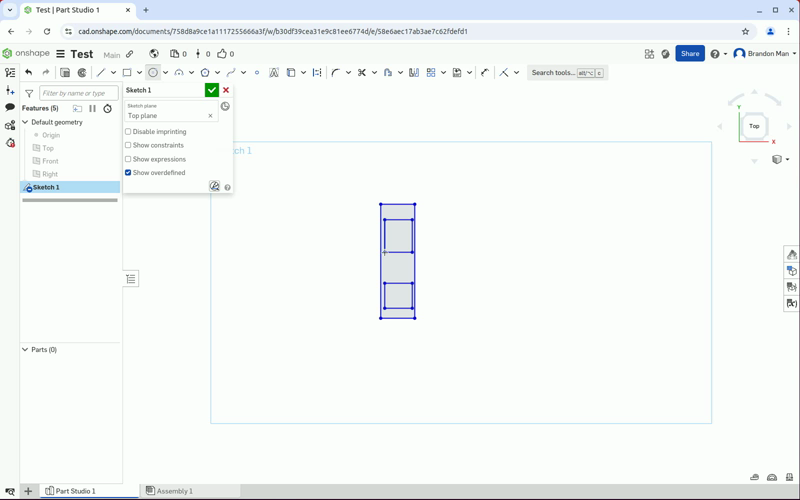
mouse_move(397, 312)
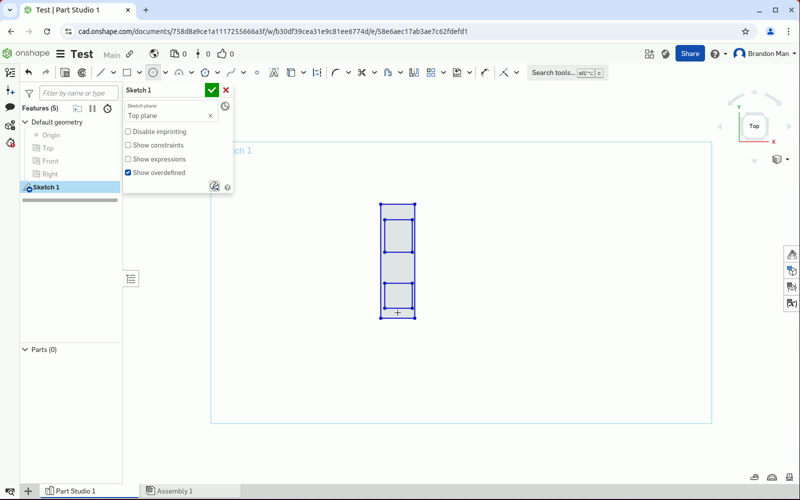
click(397, 312)
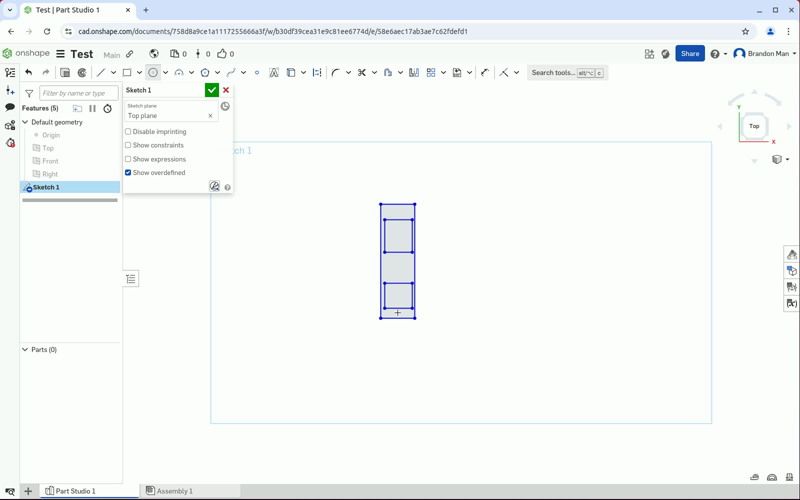
key_up(shift)
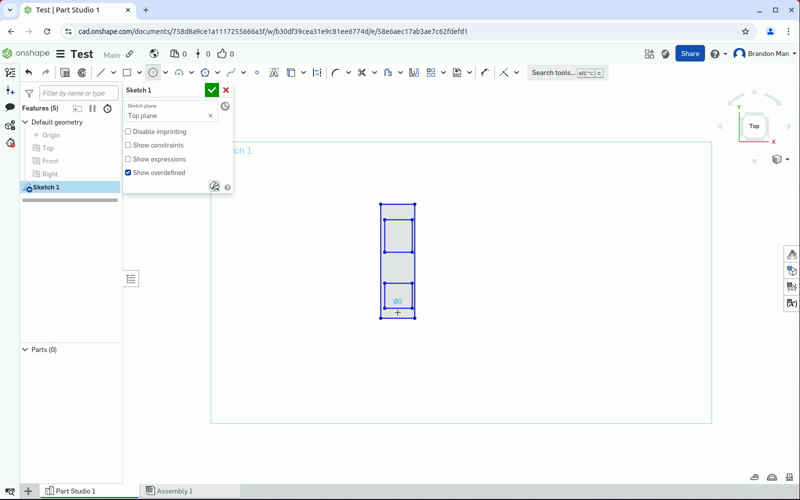
mouse_move(398, 312)
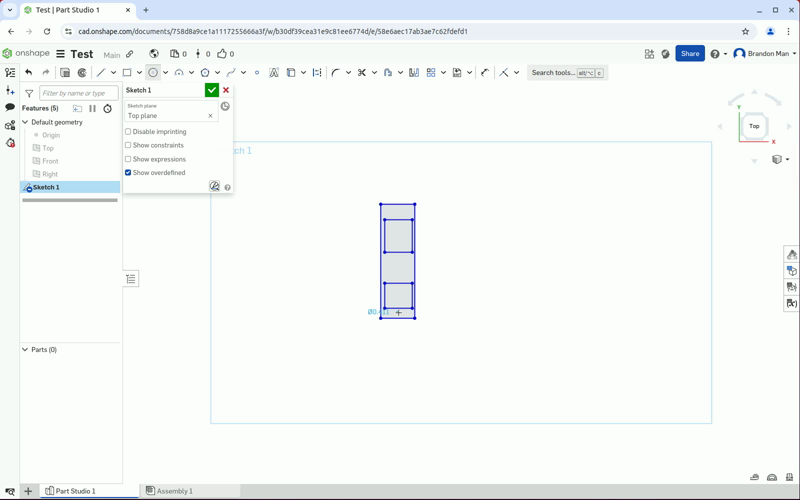
scroll(6)
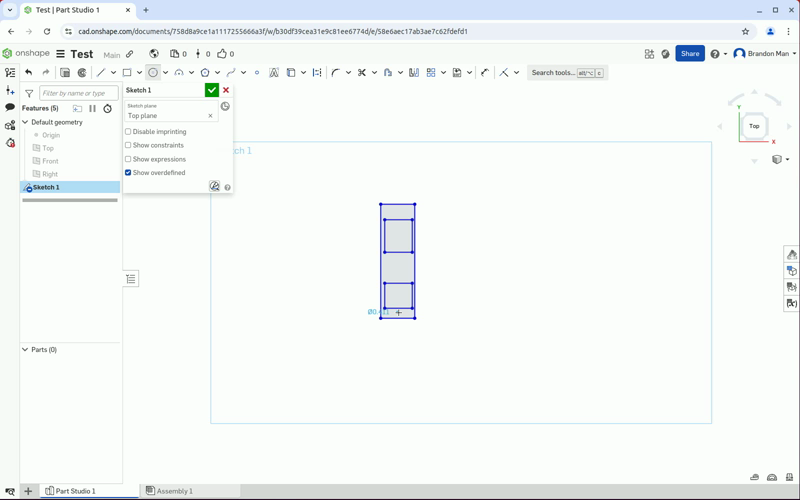
scroll(6)
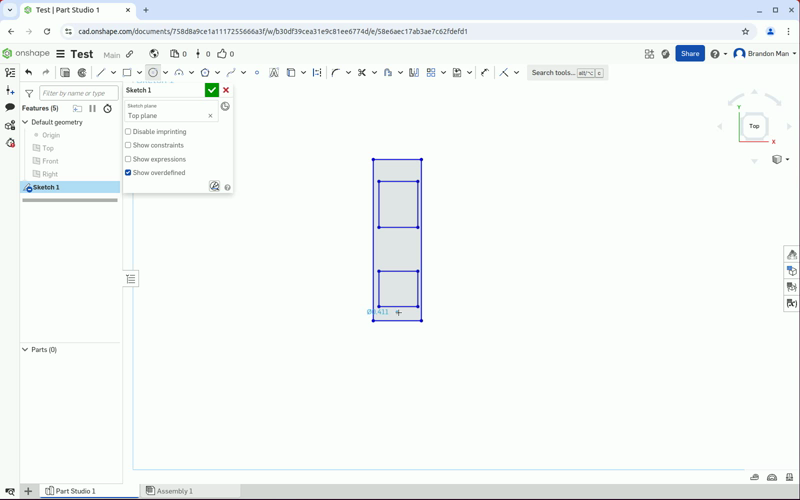
scroll(6)
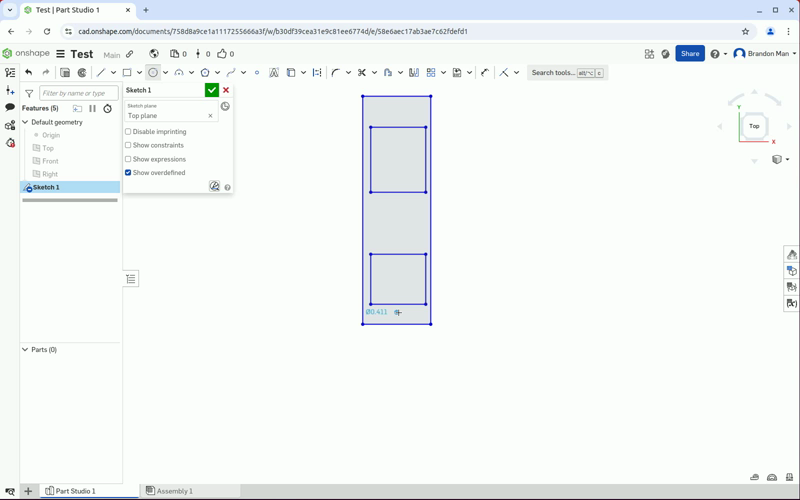
scroll(6)
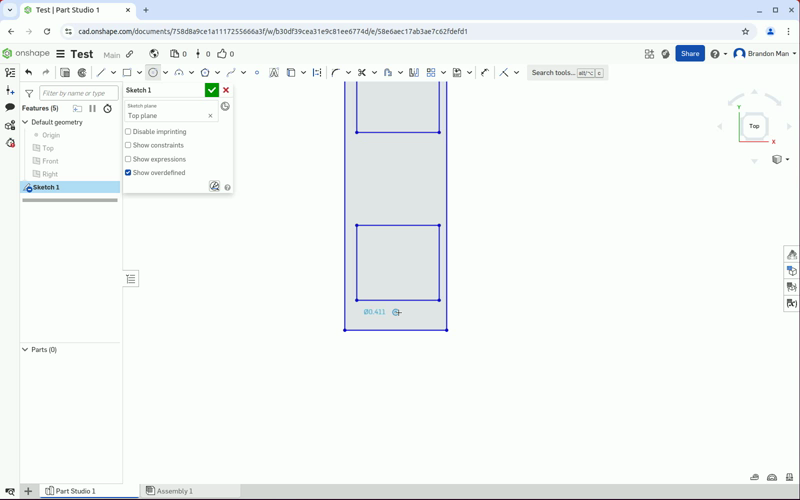
scroll(6)
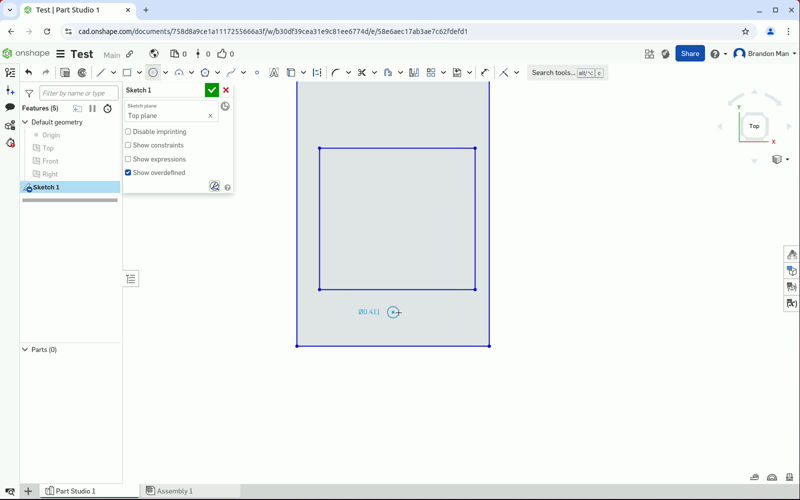
scroll(6)
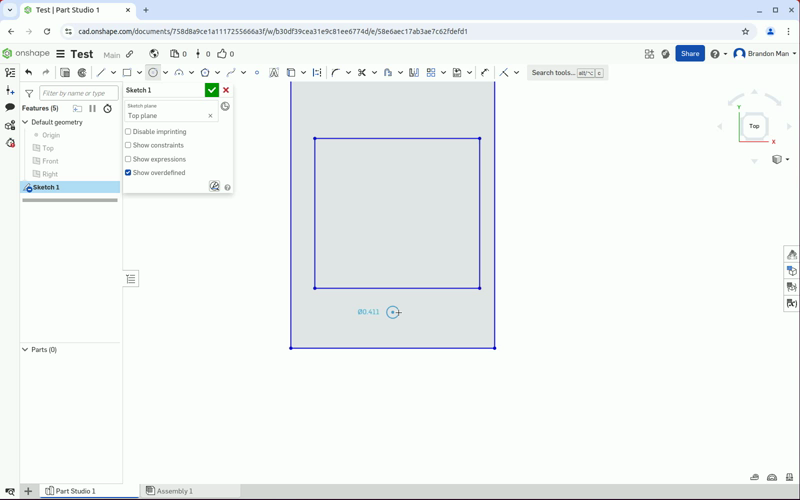
scroll(6)
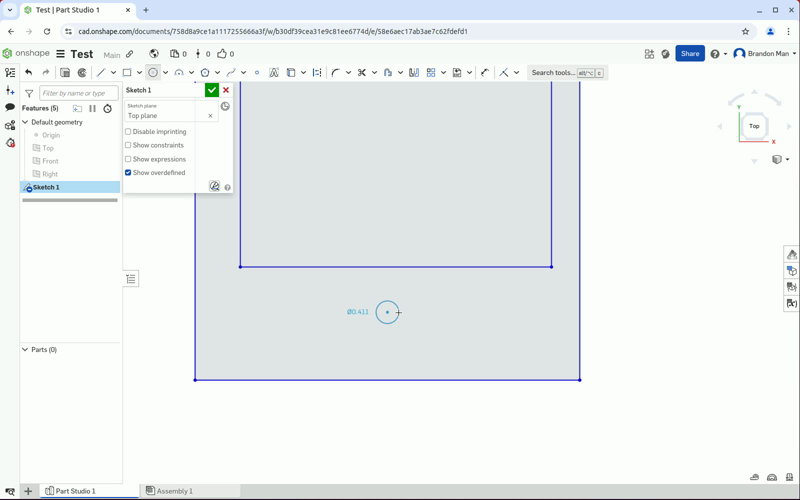
click(398, 312)
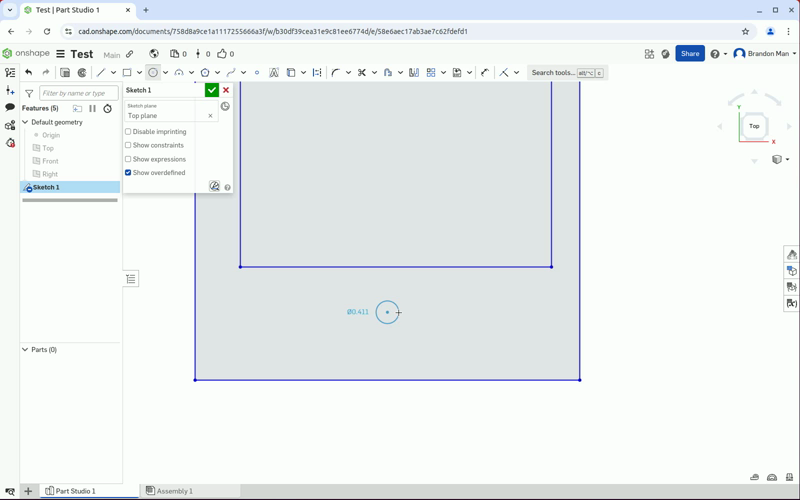
scroll(-6)
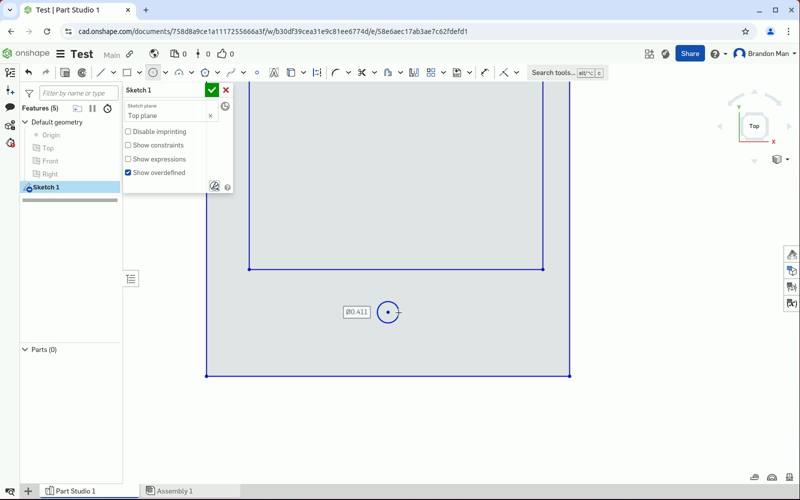
scroll(-6)
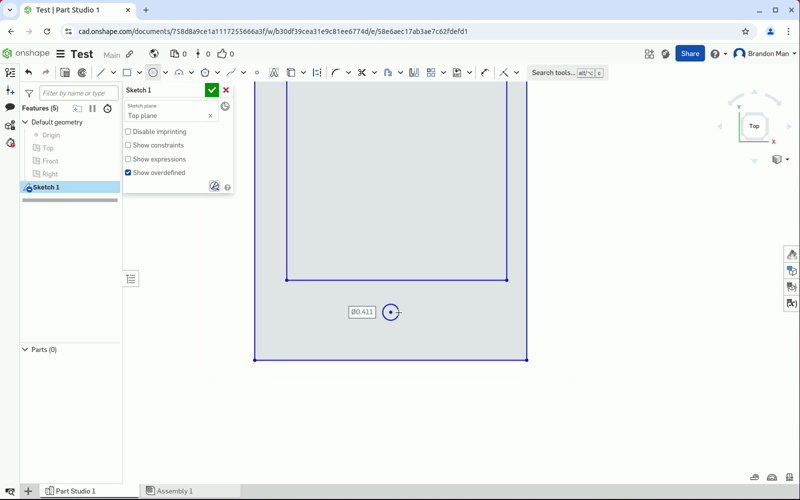
scroll(-6)
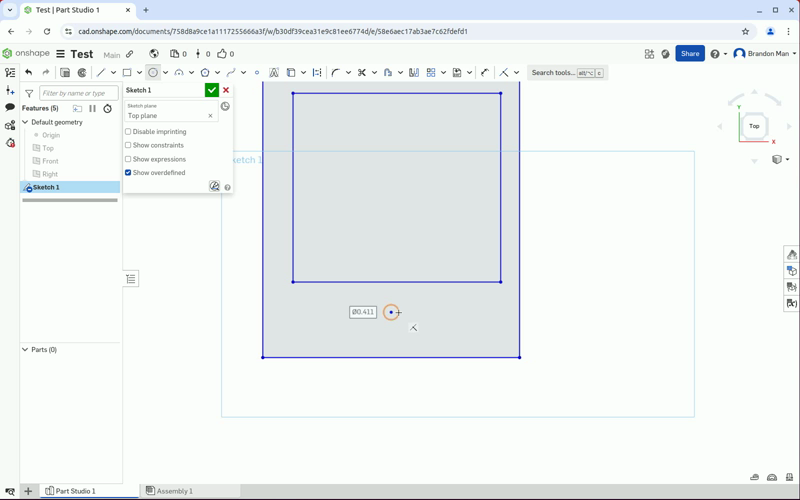
scroll(-6)
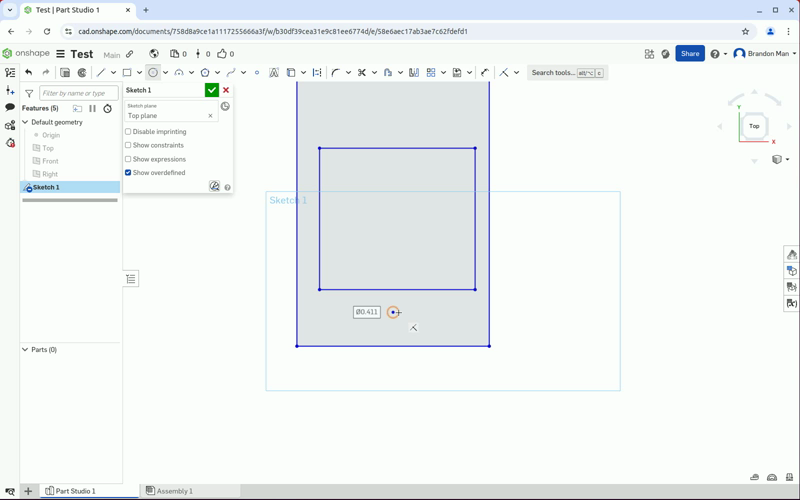
scroll(-6)
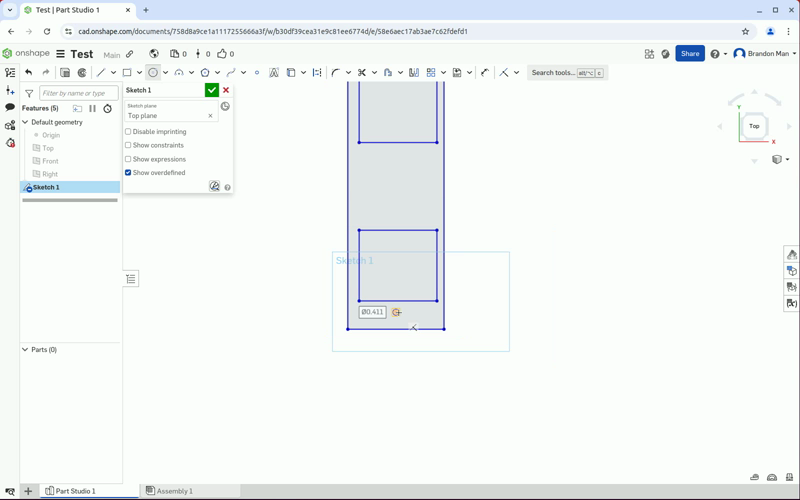
scroll(-6)
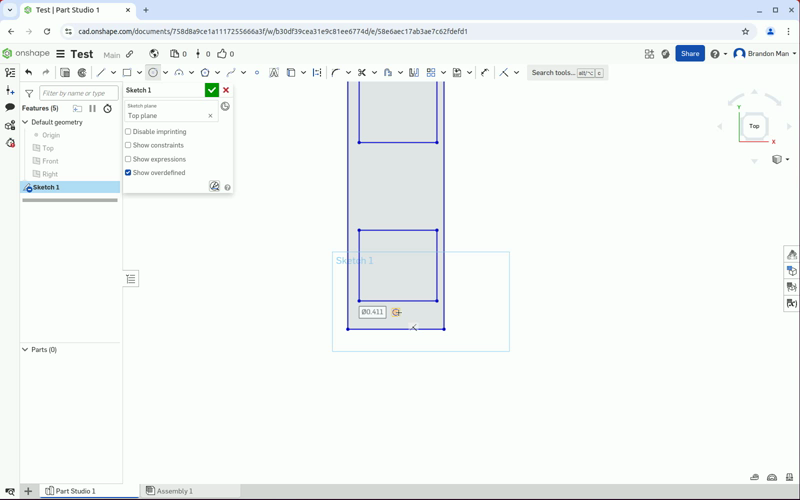
scroll(-6)
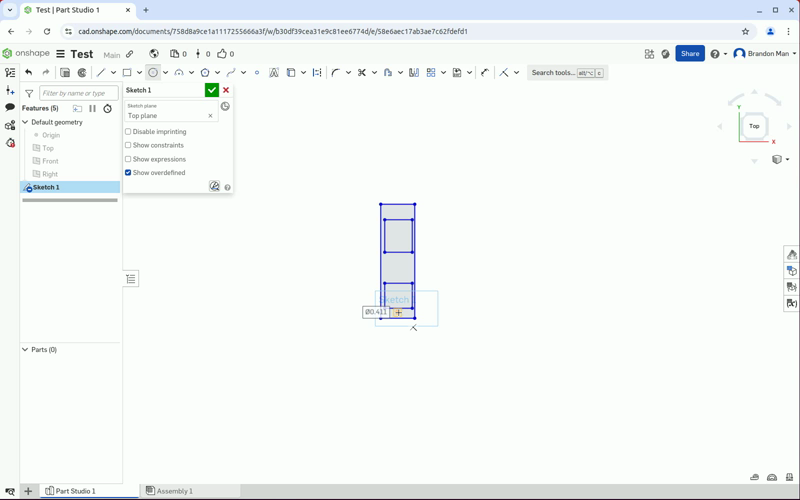
key(esc)
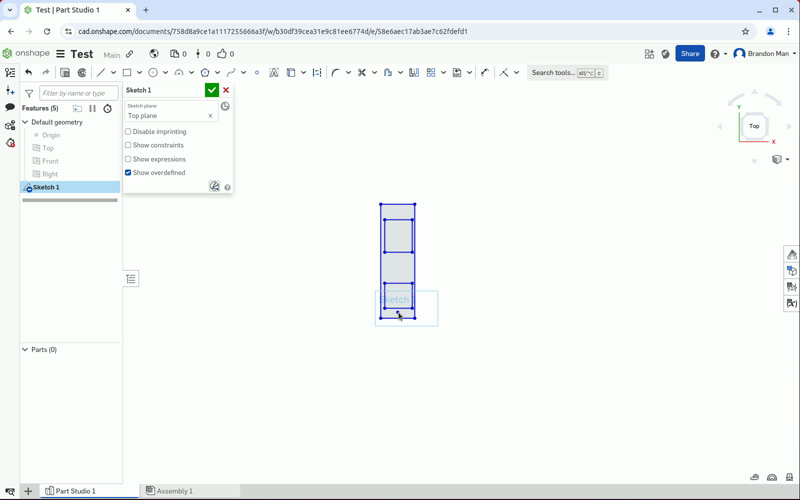
mouse_move(404, 206)
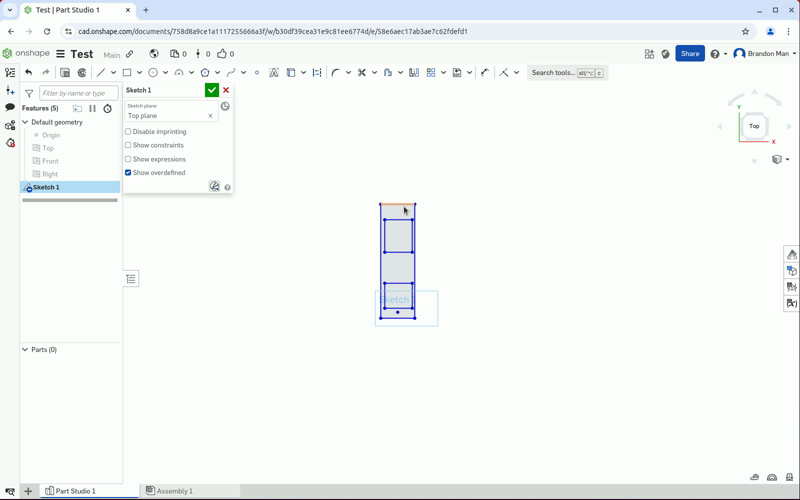
click(404, 206)
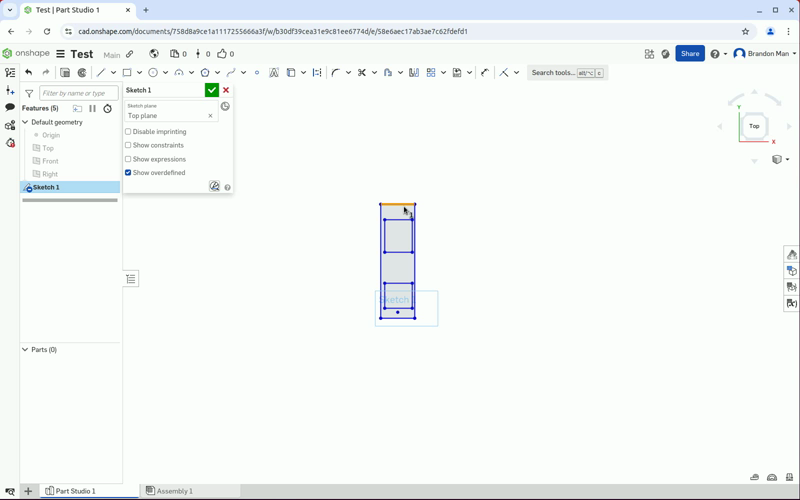
mouse_move(73, 352)
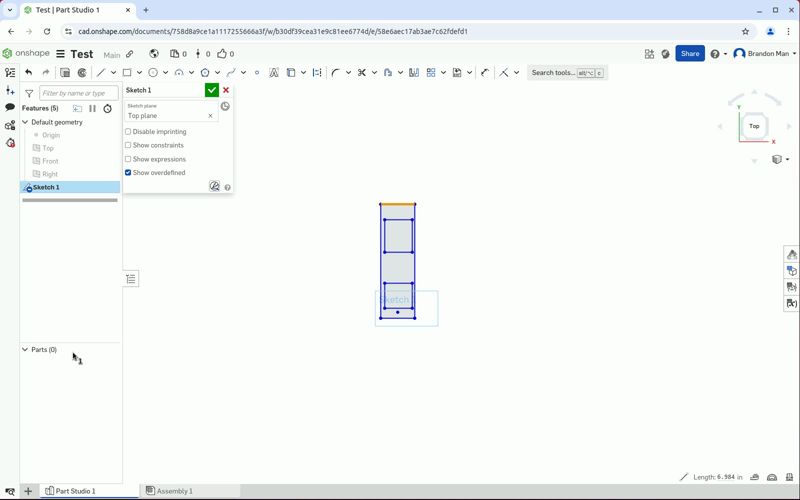
key(shift+y)
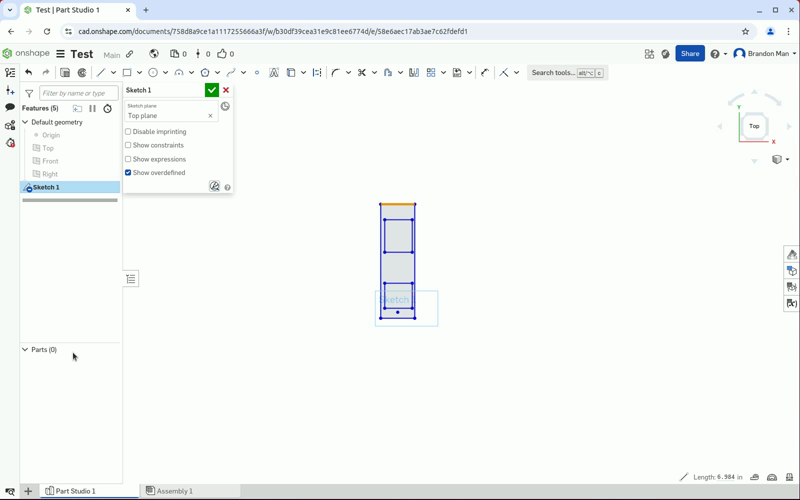
key(shift+e)
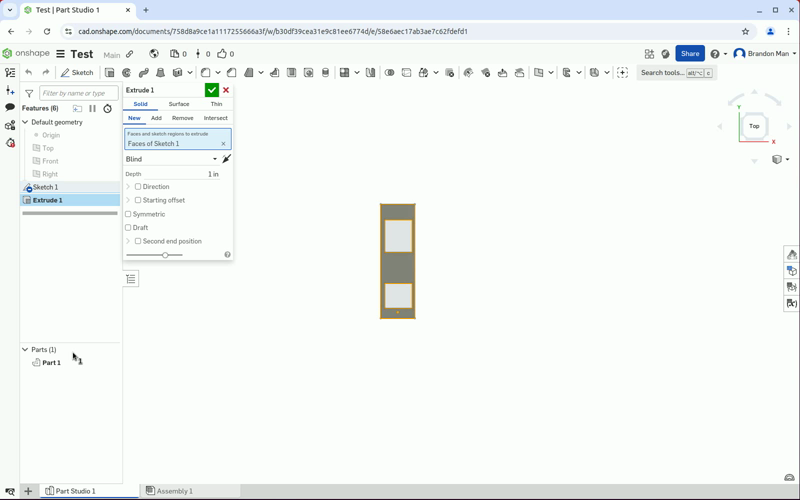
mouse_move(143, 106)
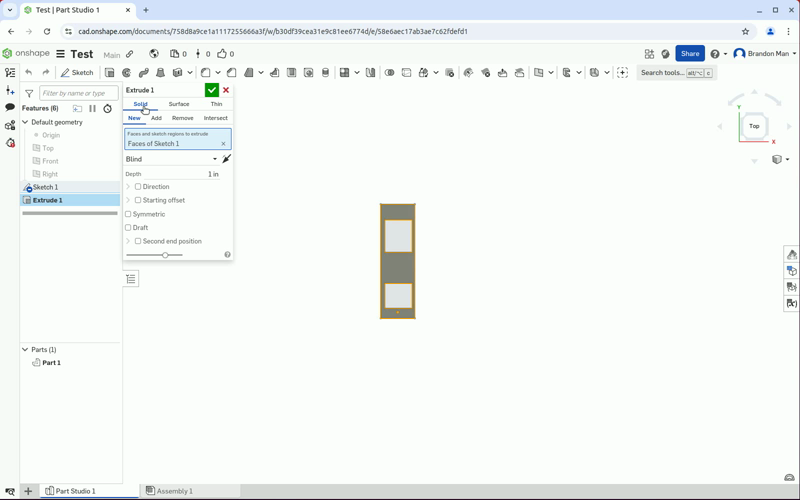
click(143, 106)
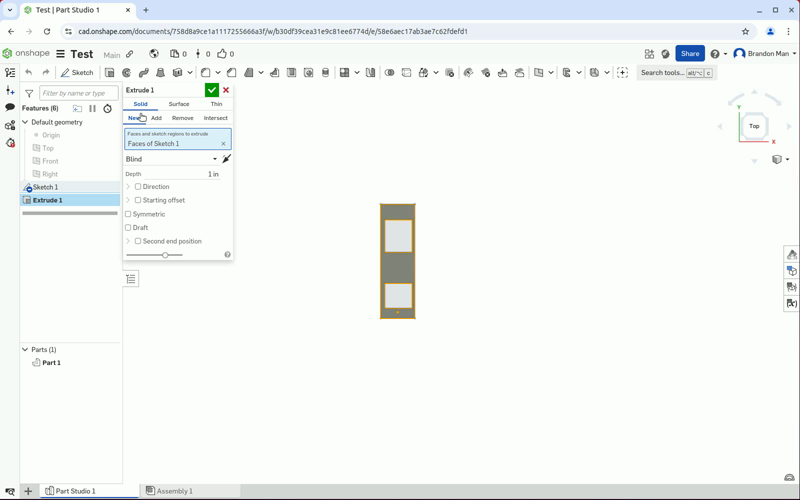
mouse_move(137, 120)
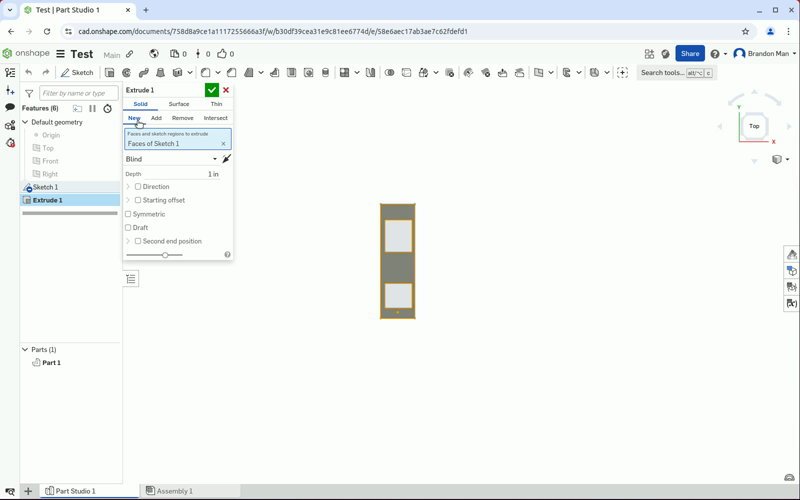
click(137, 120)
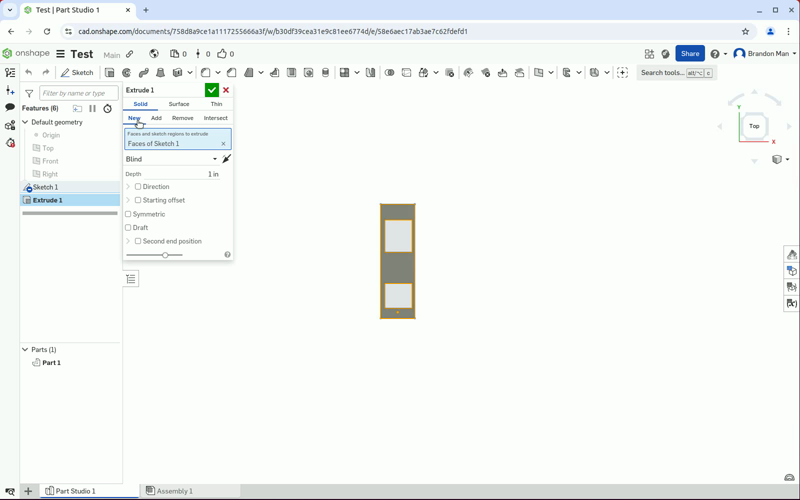
key(tab, 4)
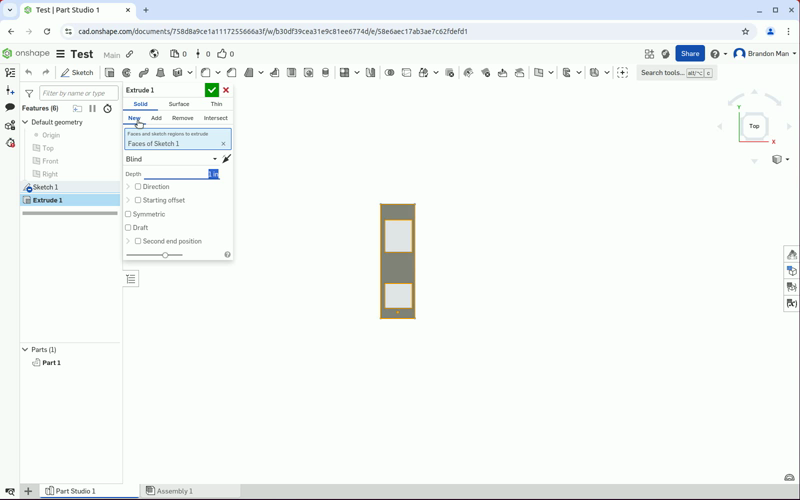
text(0.481)
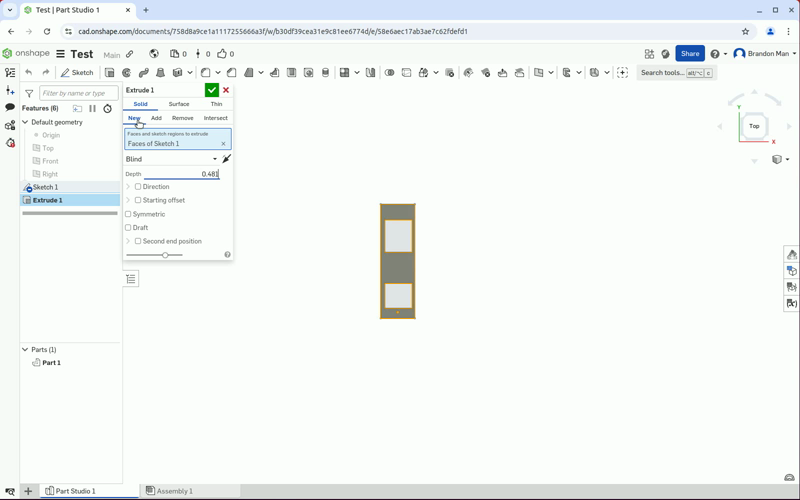
key(enter)
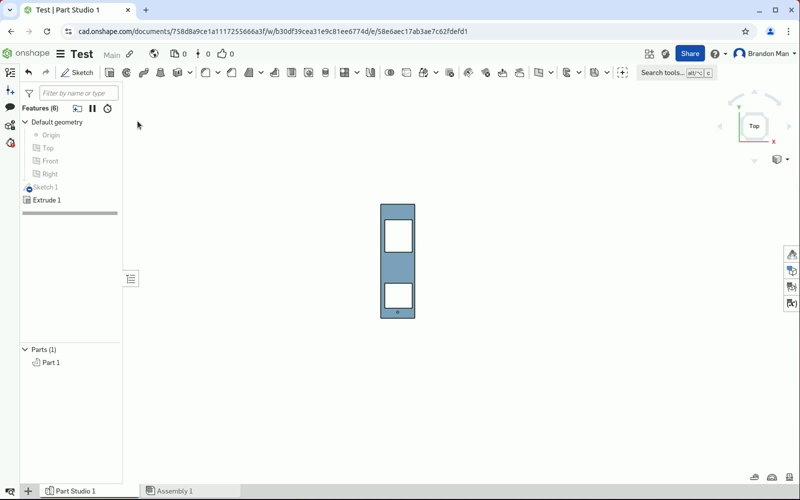
key(shift+h)
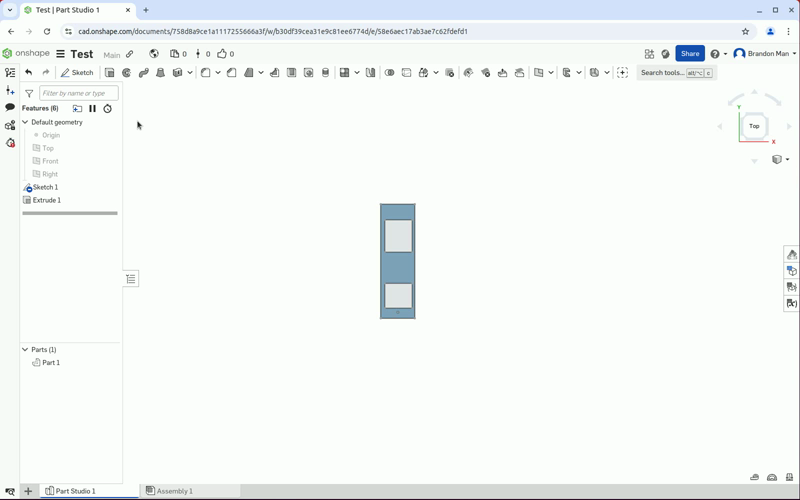
key(shift+h)
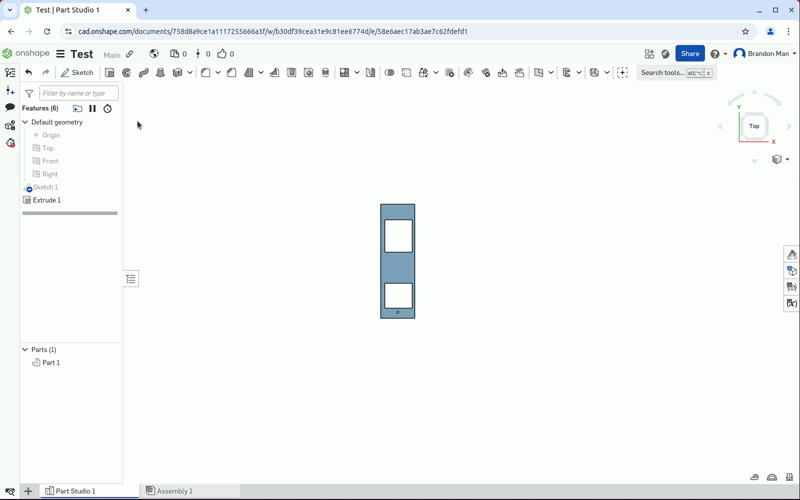
mouse_move(73, 189)
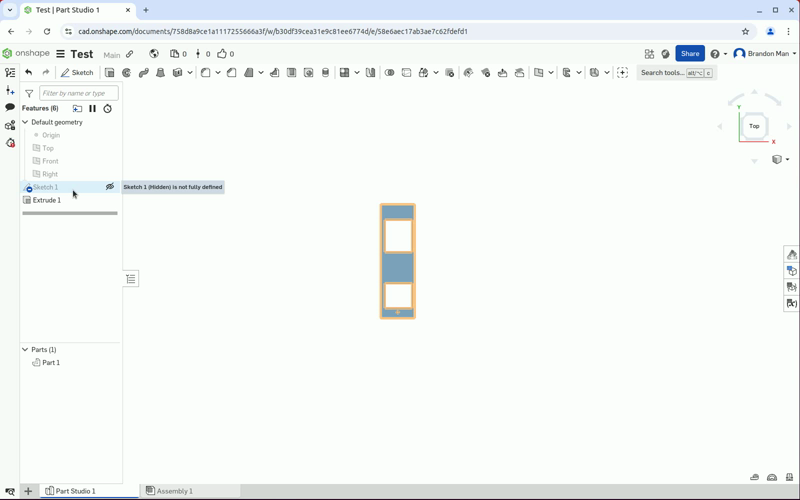
click(73, 189)
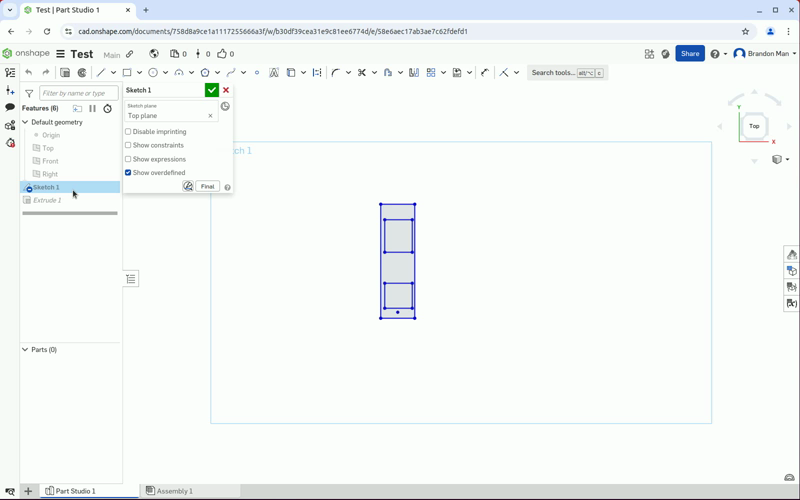
mouse_move(229, 92)
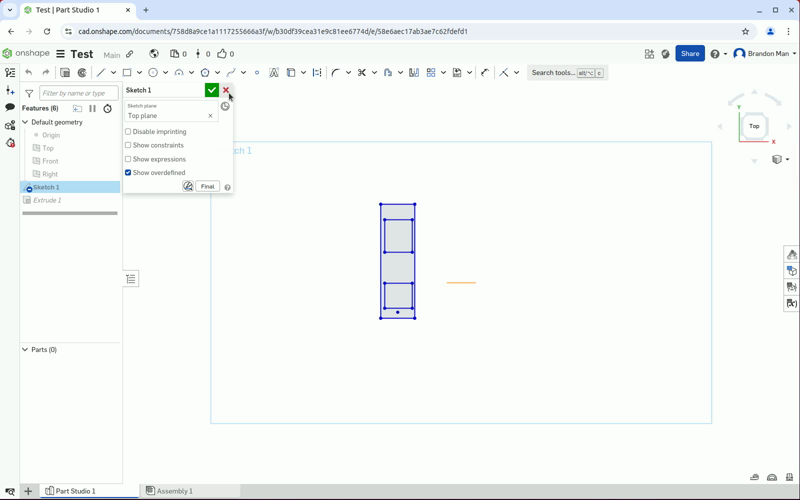
click(229, 92)
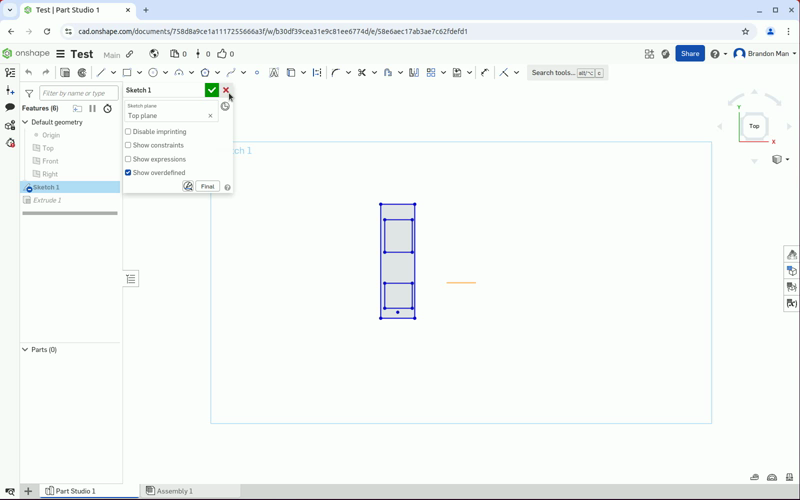
key(shift+s)
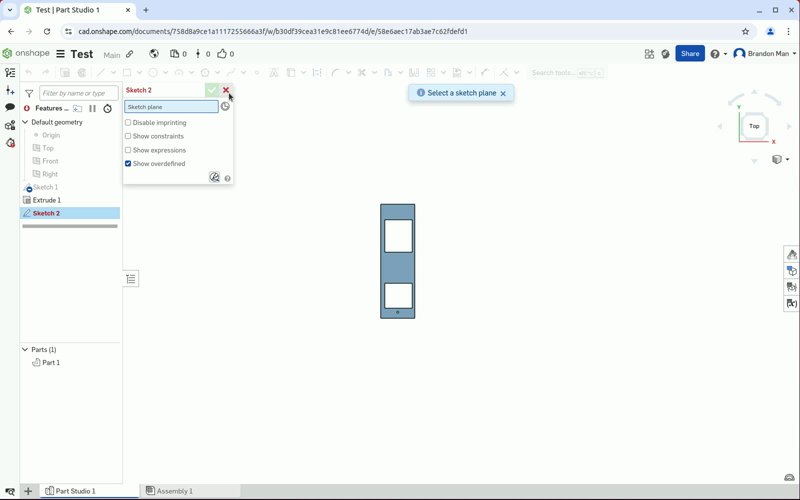
mouse_move(73, 150)
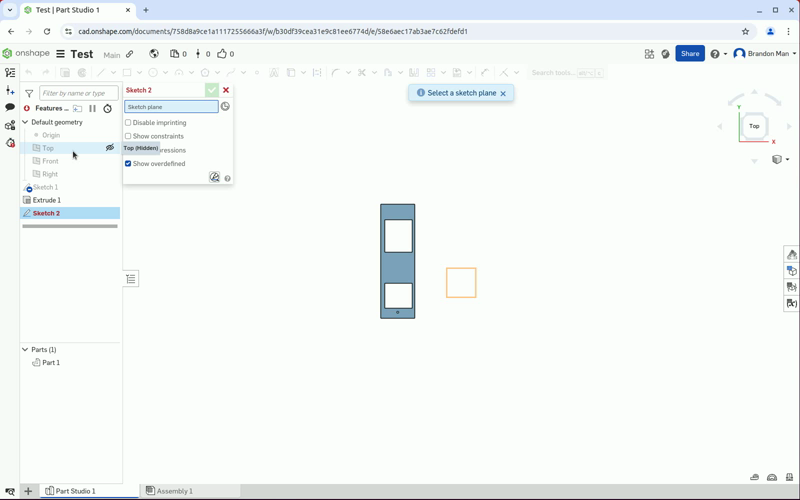
click(73, 150)
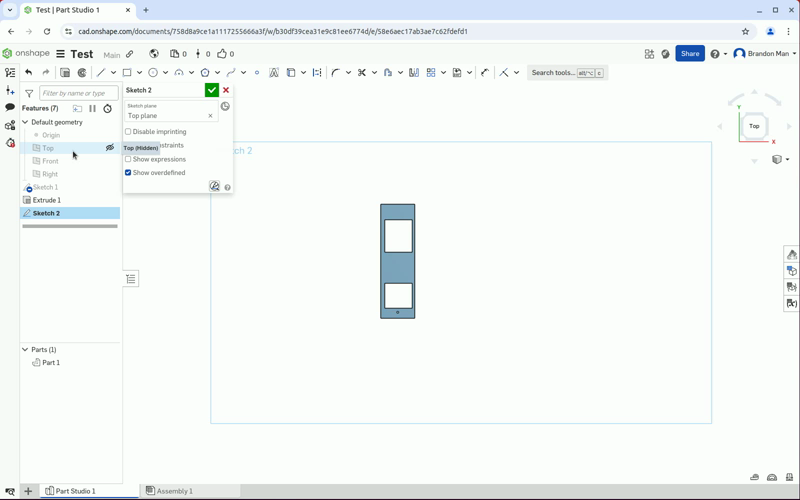
mouse_move(73, 352)
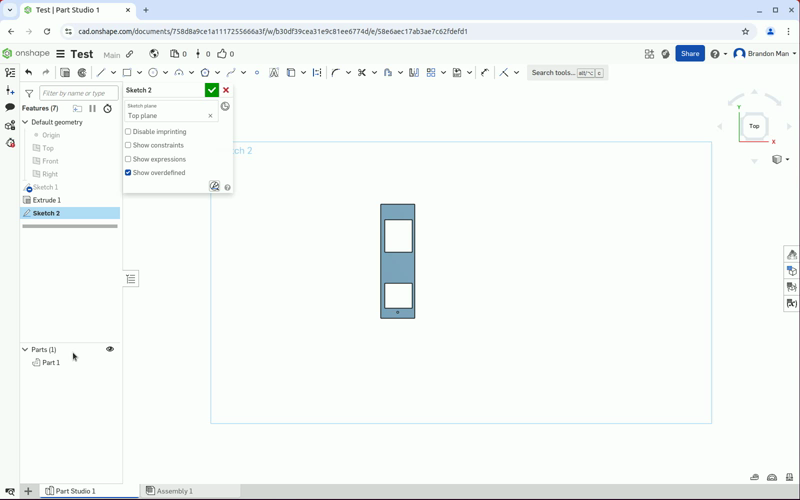
key(y)
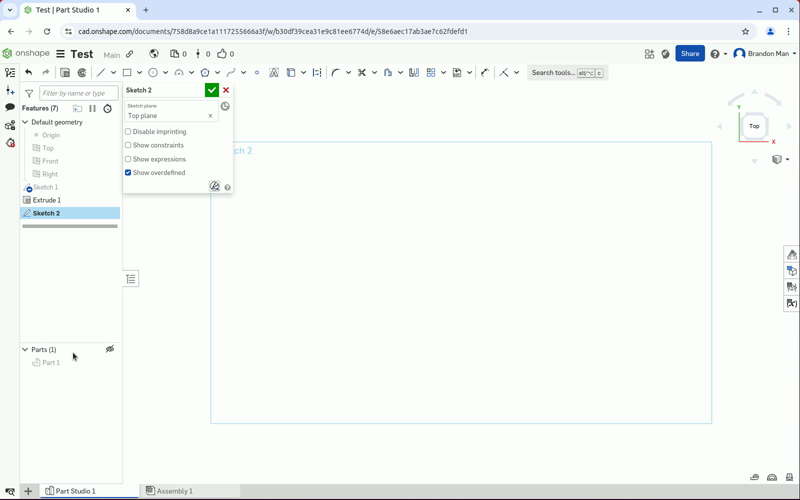
key(l)
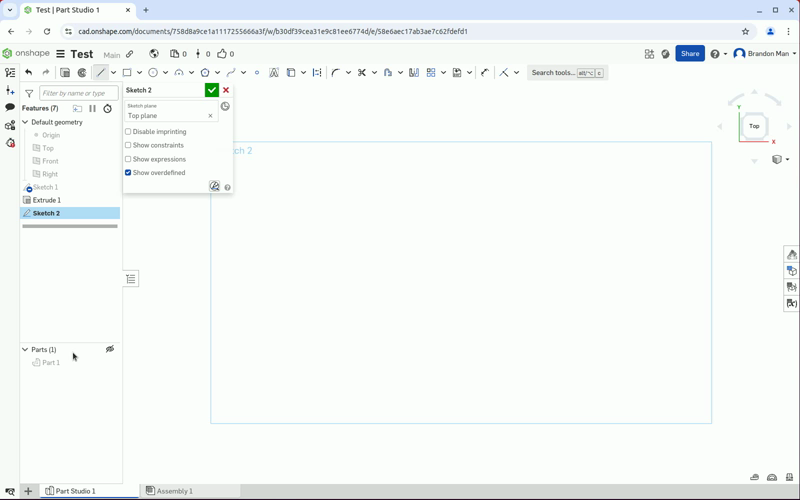
key_down(shift)
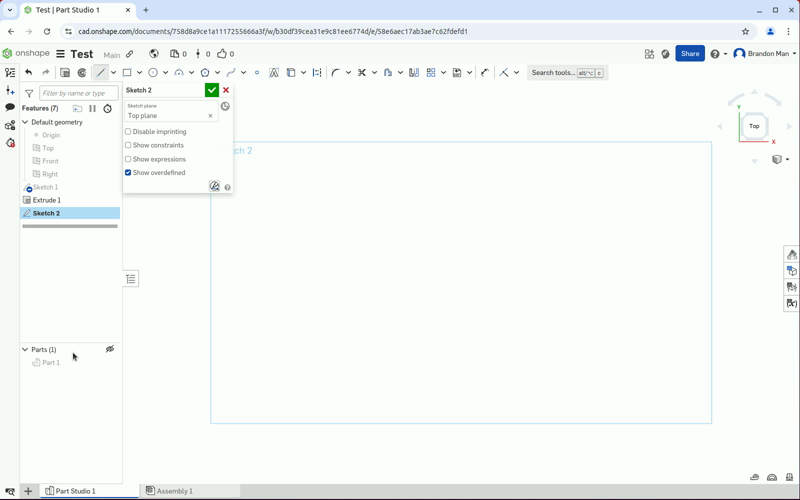
mouse_move(380, 204)
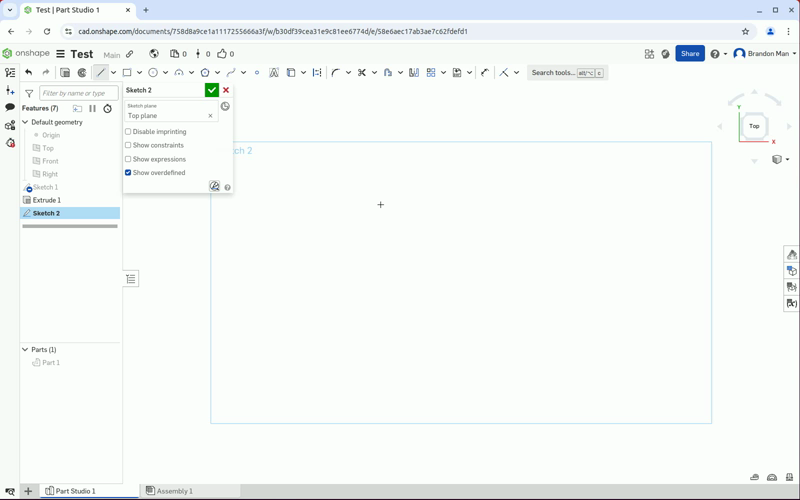
click(380, 204)
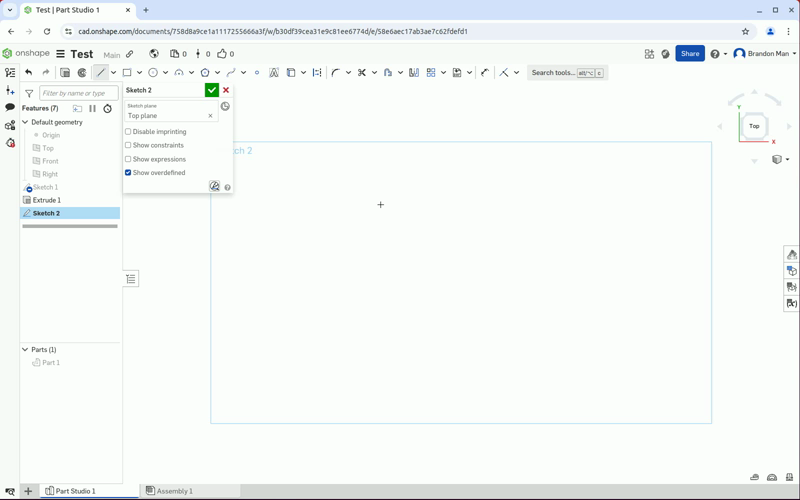
key_up(shift)
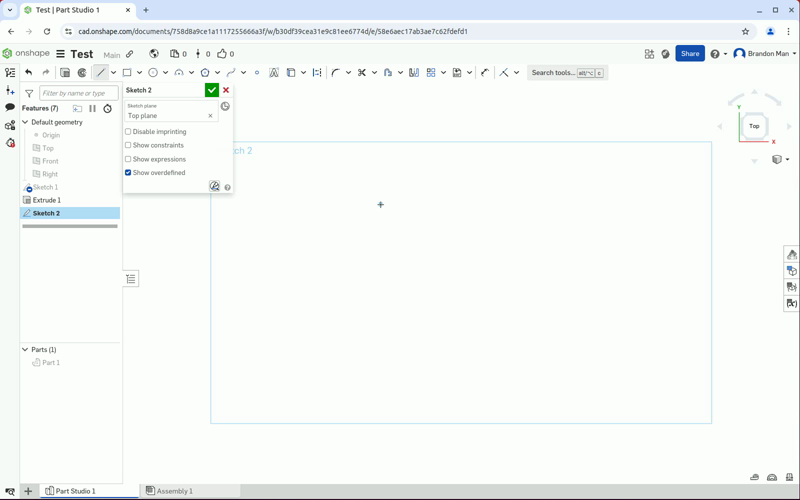
key_down(shift)
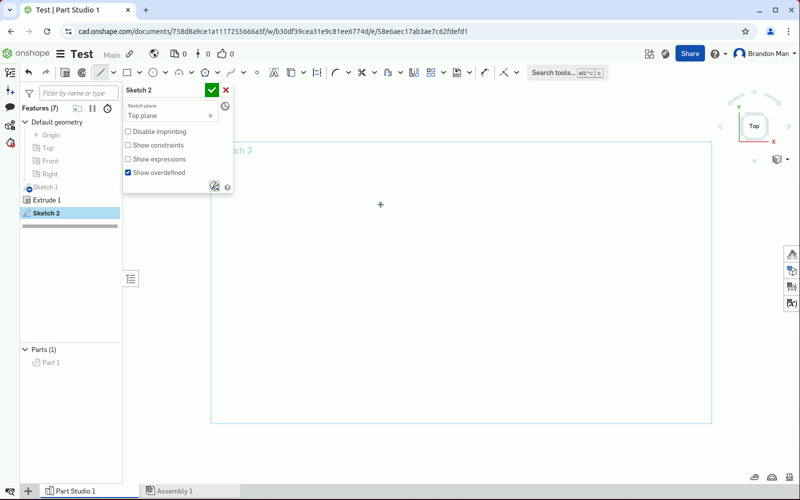
mouse_move(410, 204)
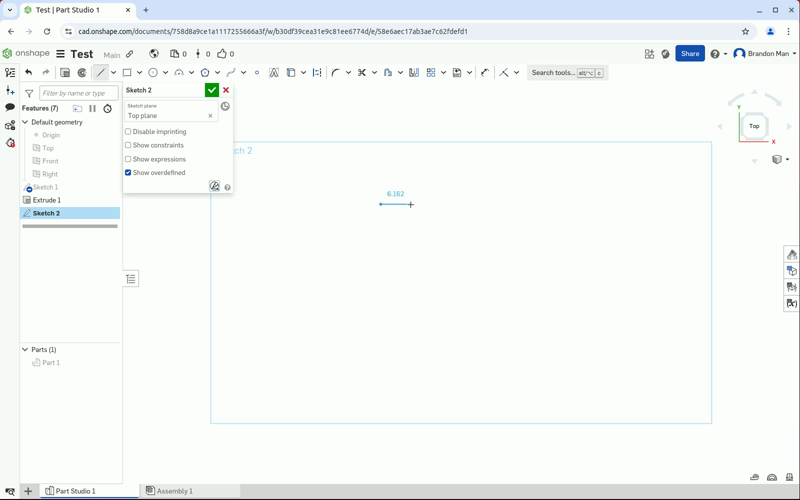
mouse_move(414, 204)
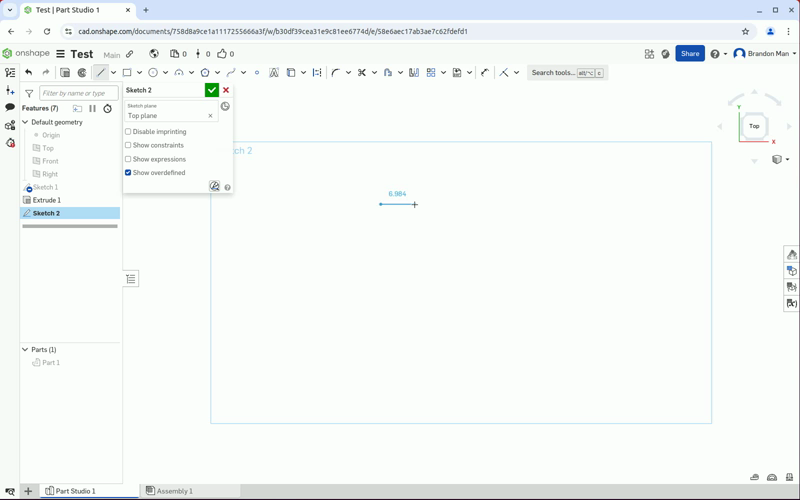
click(414, 204)
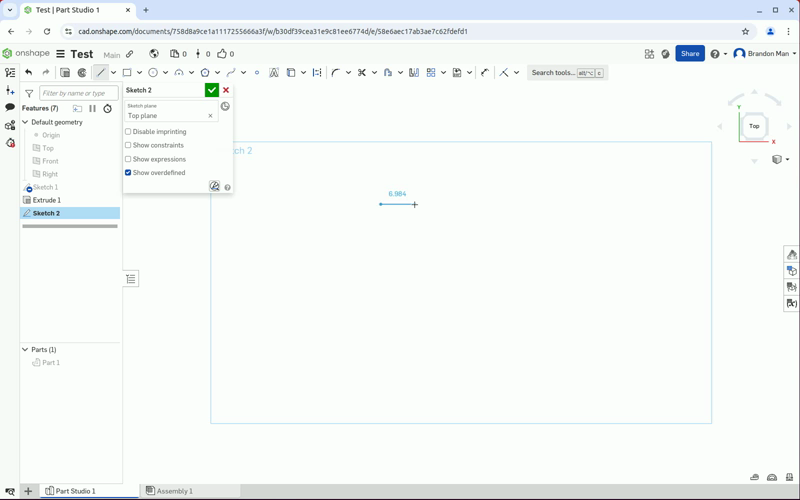
key_up(shift)
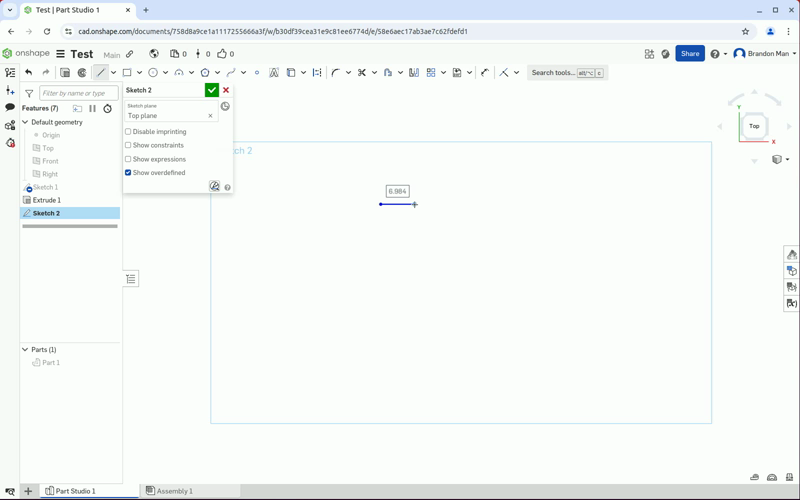
key_down(shift)
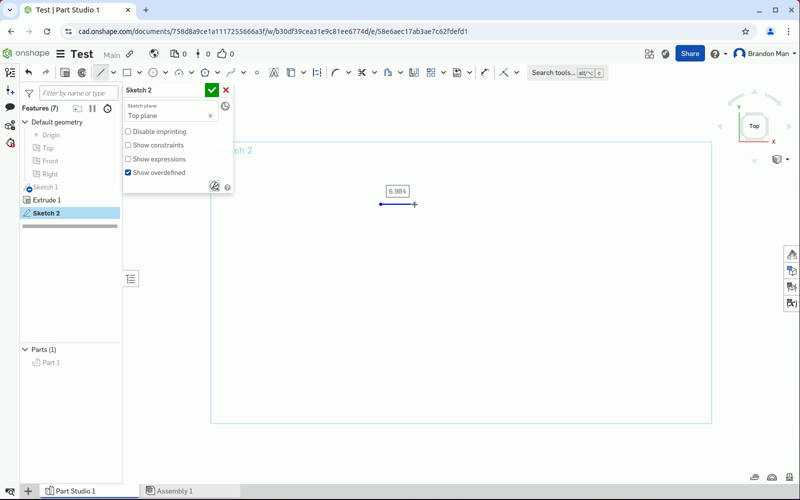
mouse_move(444, 204)
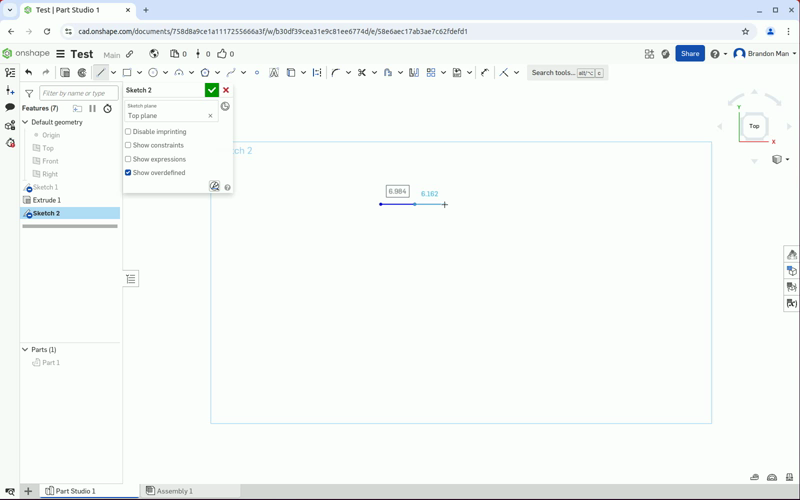
mouse_move(465, 204)
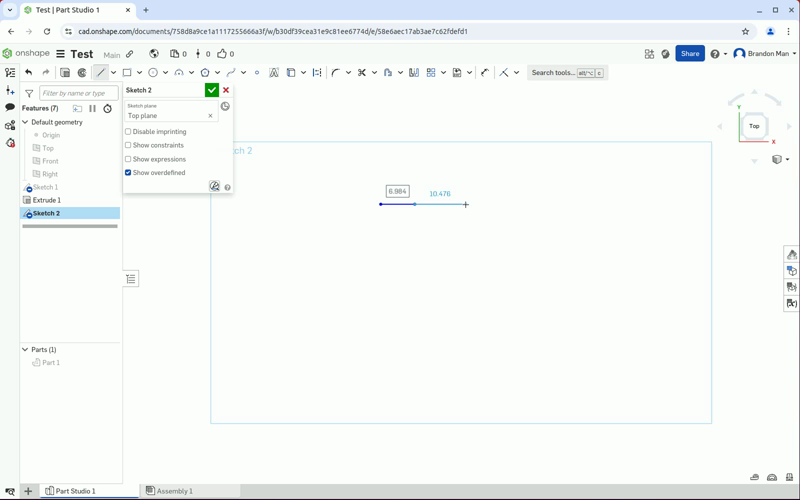
click(465, 204)
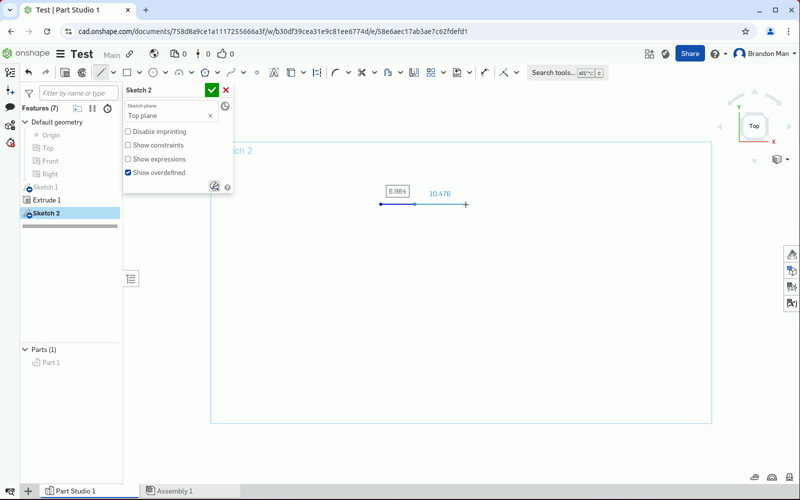
key_up(shift)
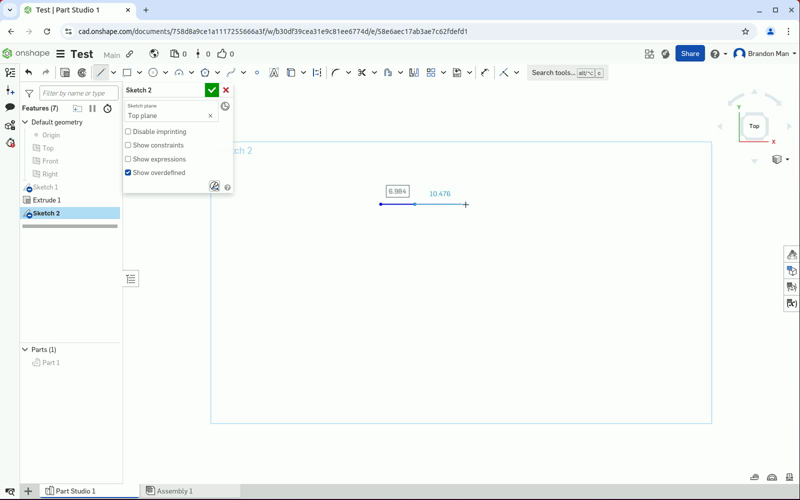
key_down(shift)
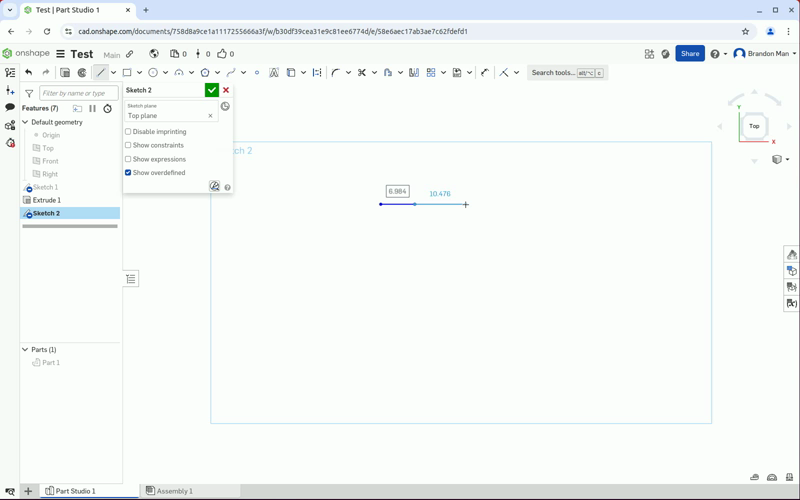
mouse_move(495, 204)
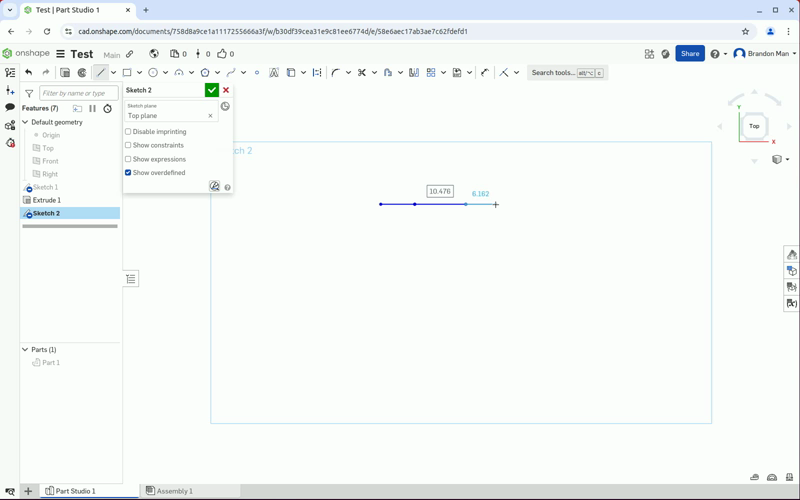
mouse_move(465, 170)
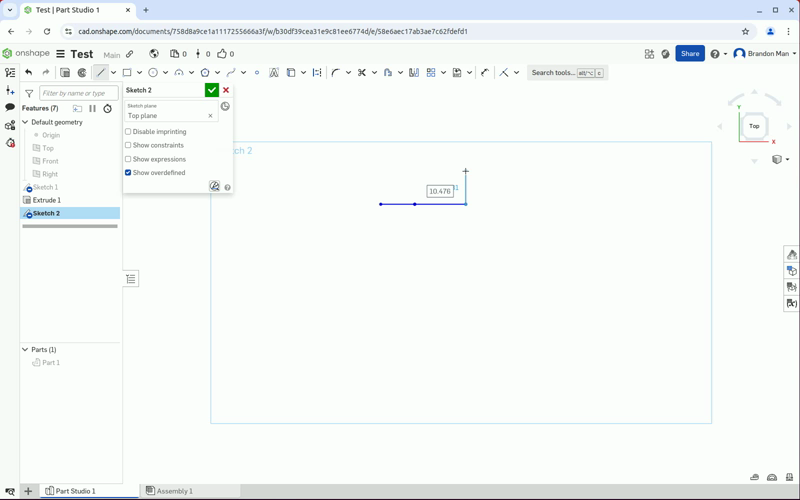
click(465, 170)
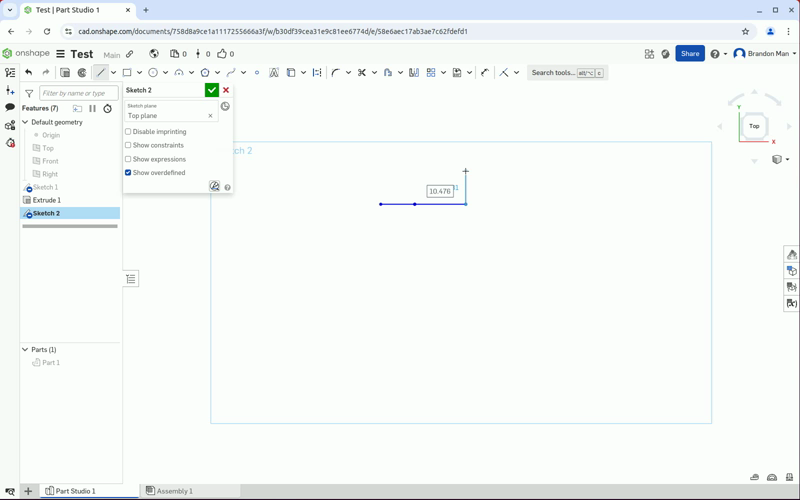
key_up(shift)
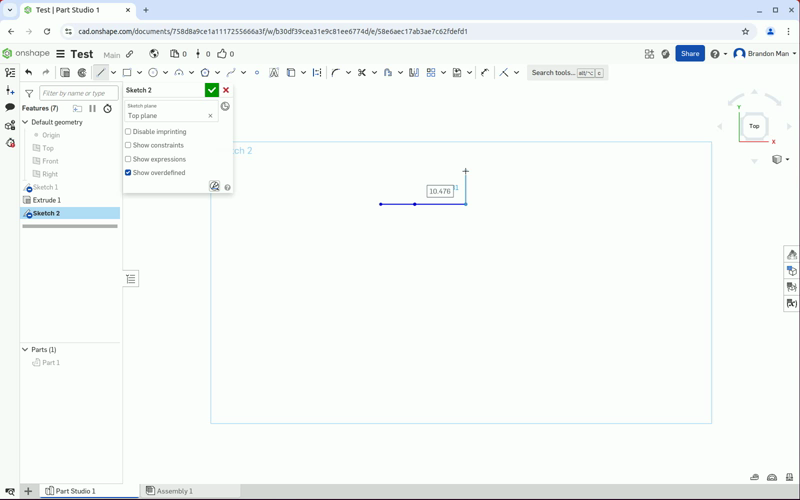
key_down(shift)
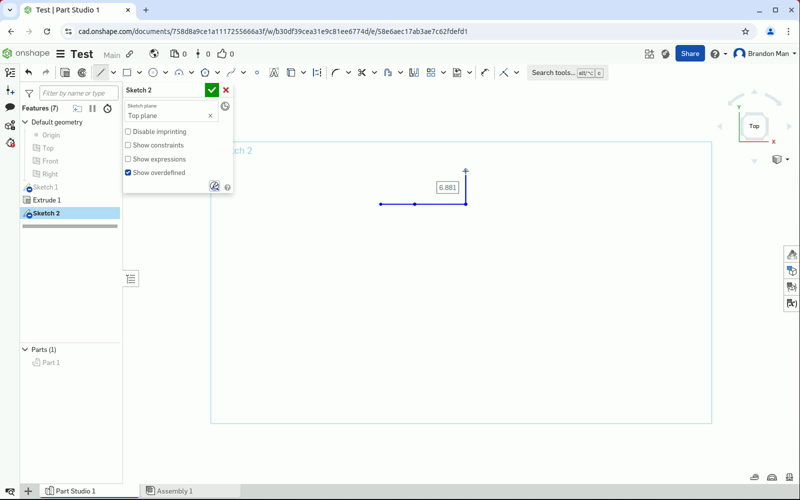
mouse_move(380, 170)
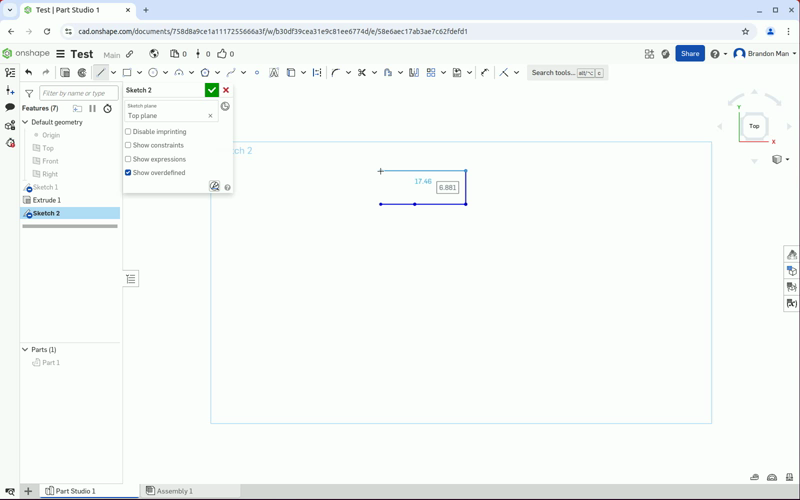
click(380, 170)
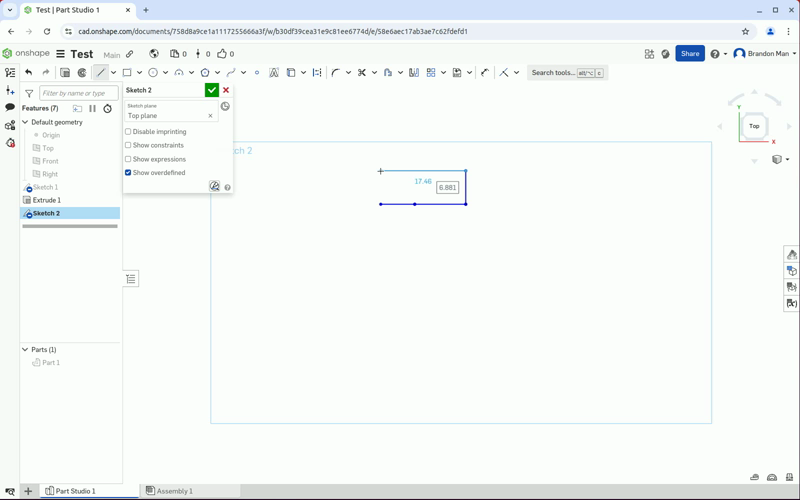
key_up(shift)
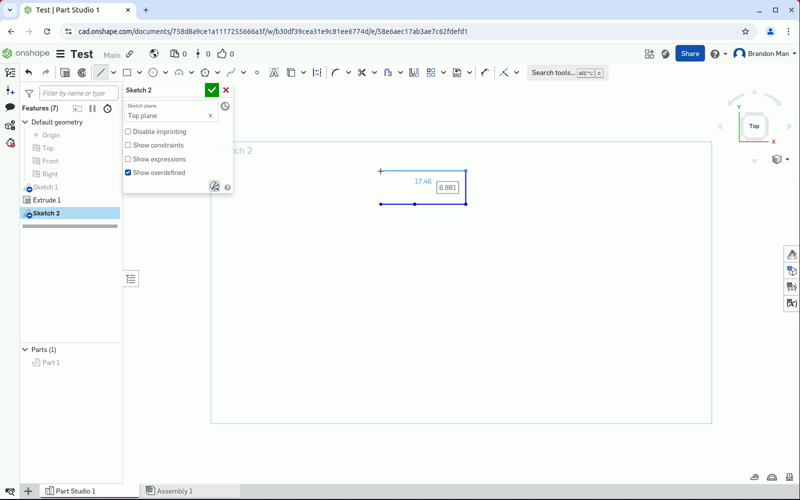
mouse_move(410, 170)
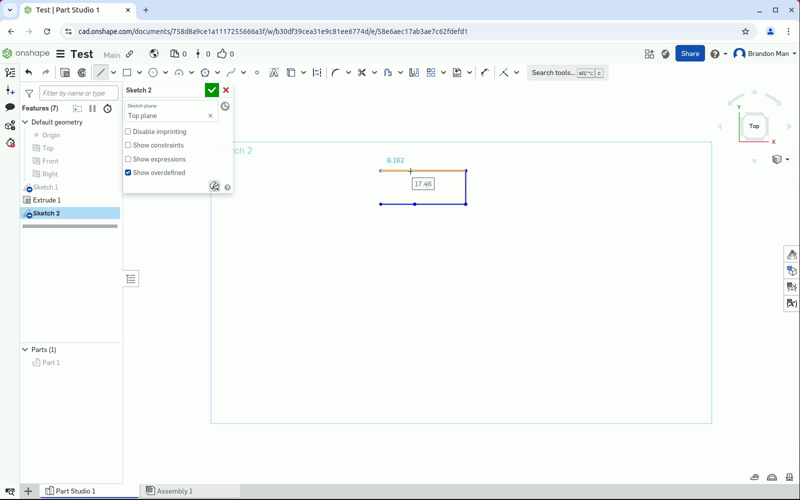
key_down(shift)
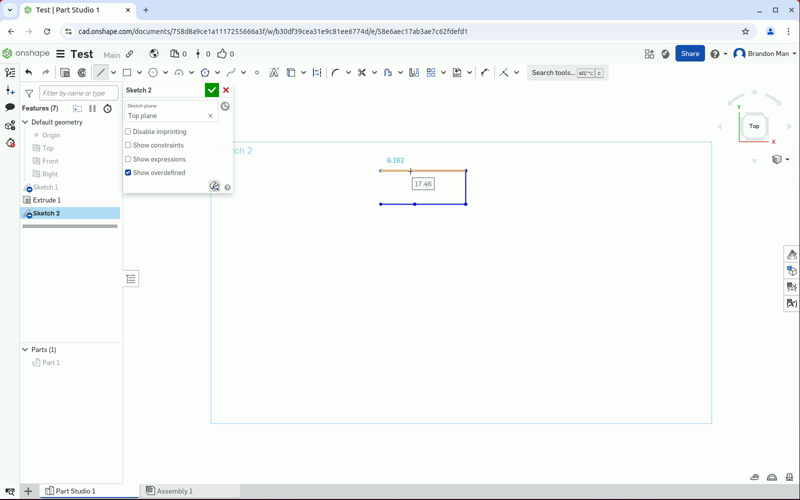
mouse_move(380, 204)
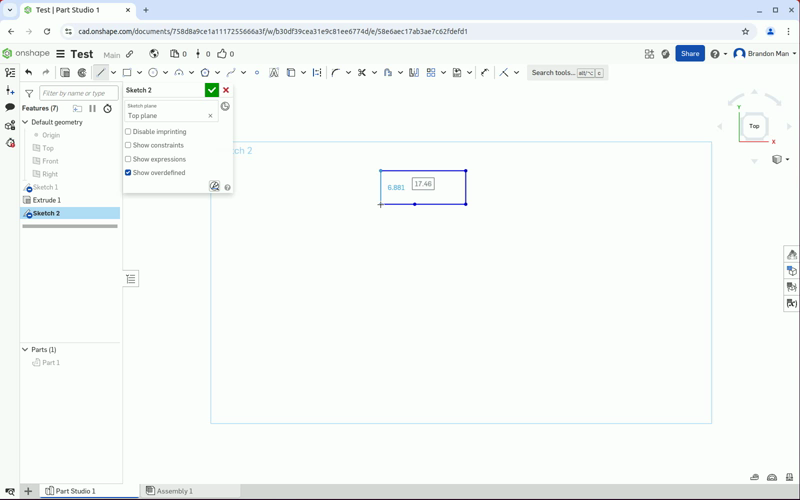
key_up(shift)
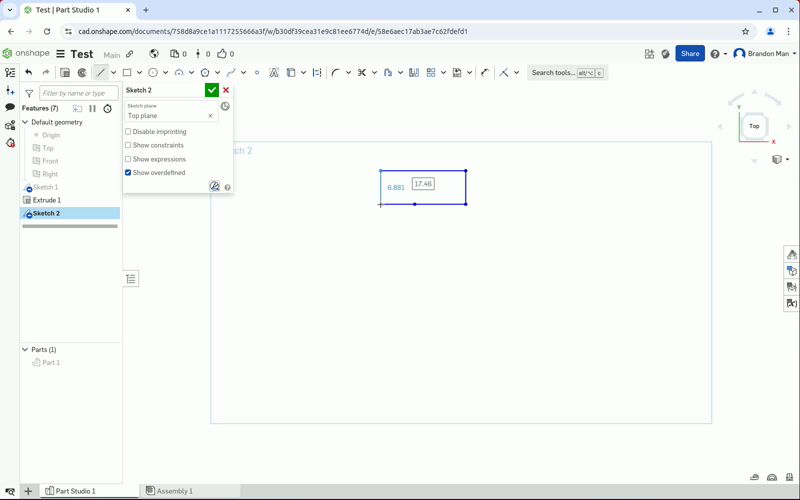
click(380, 204)
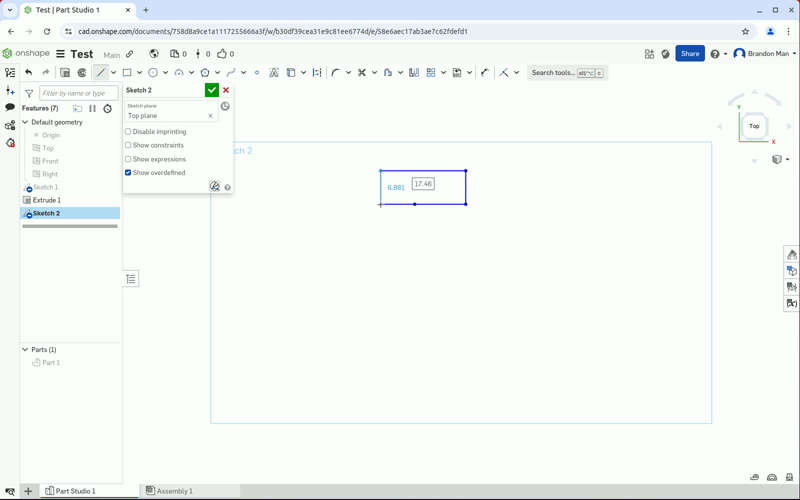
key(esc)
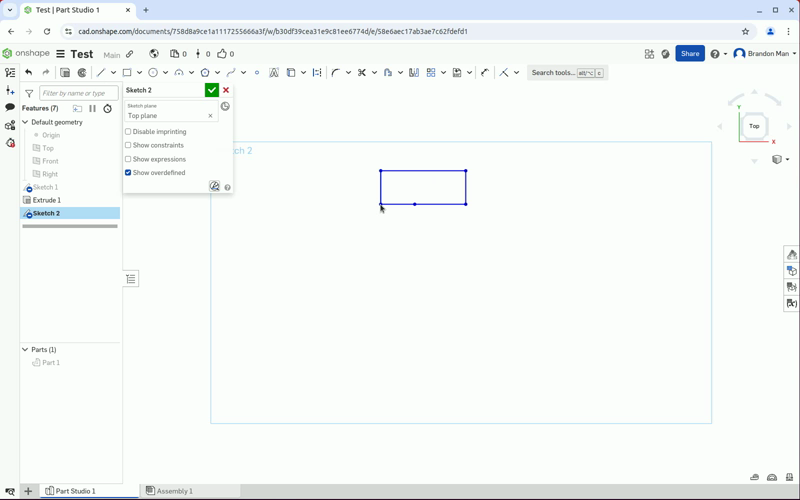
mouse_move(417, 173)
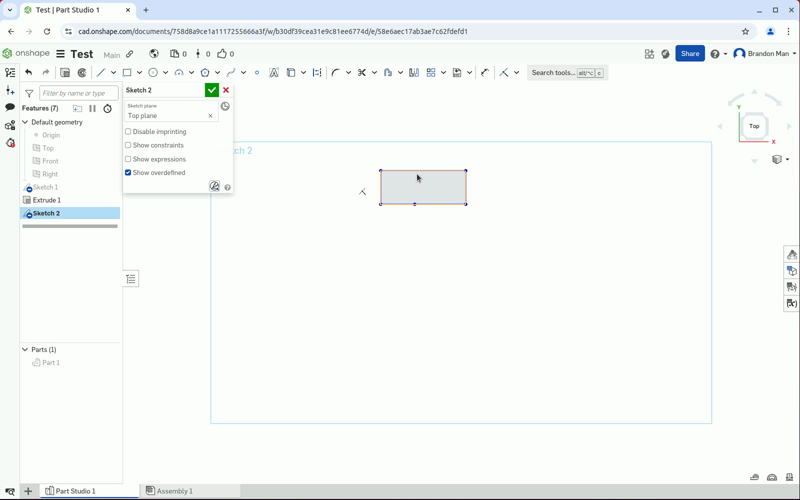
click(417, 173)
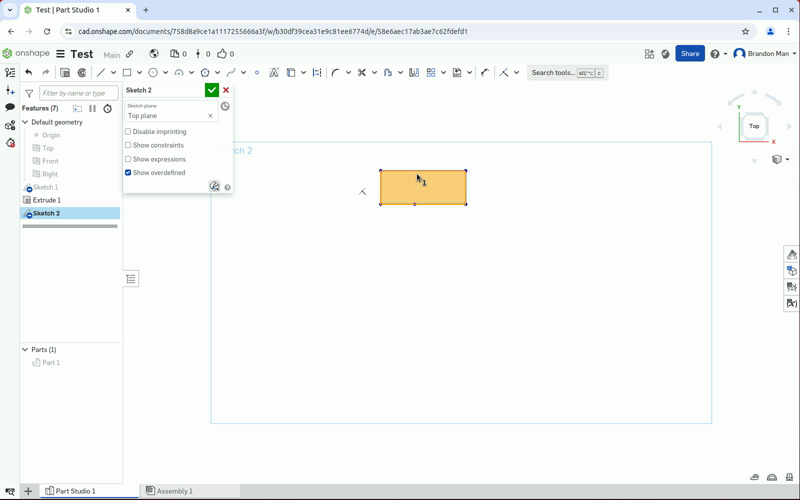
mouse_move(73, 352)
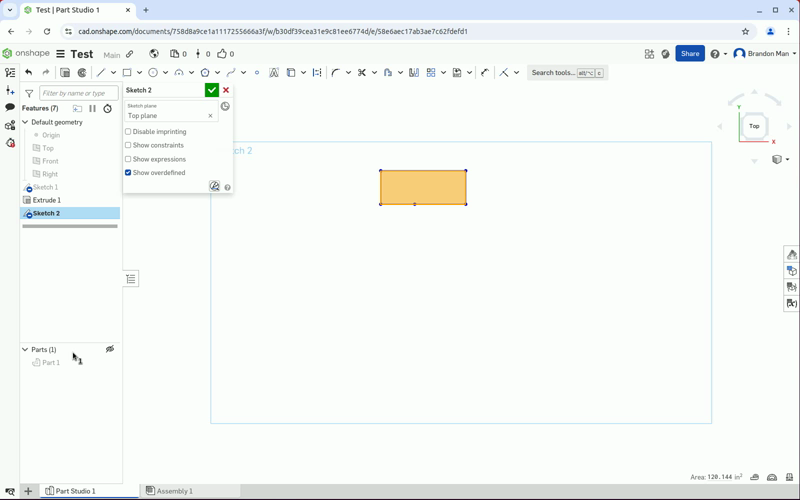
key(shift+y)
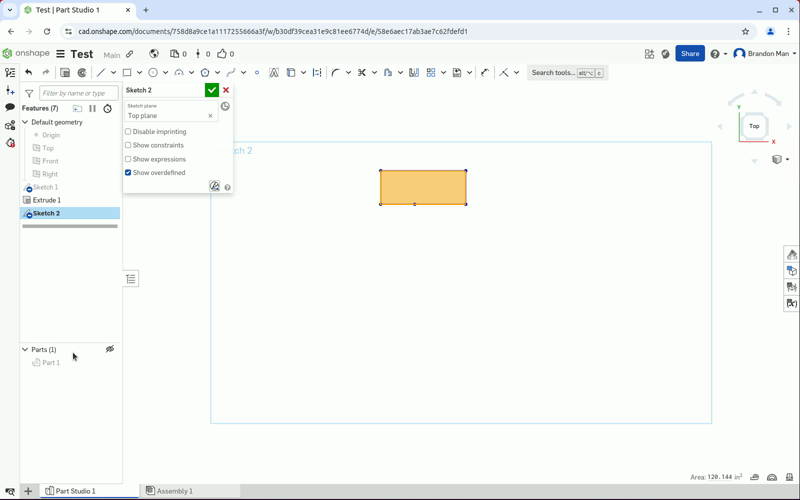
key(shift+e)
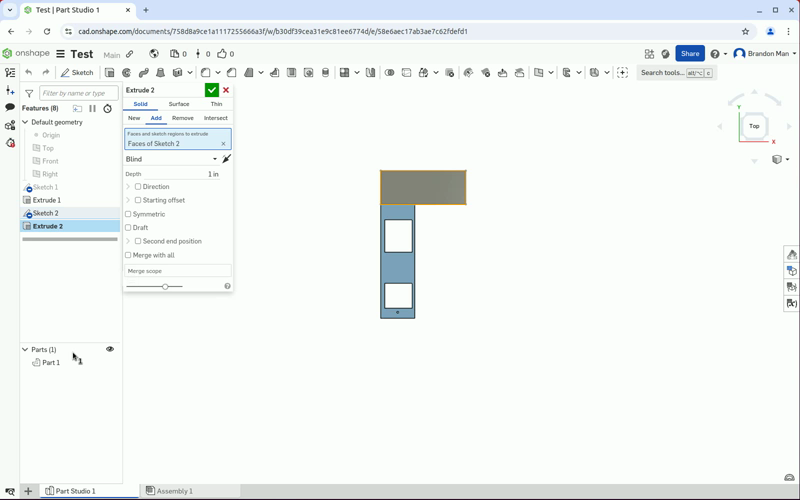
mouse_move(143, 106)
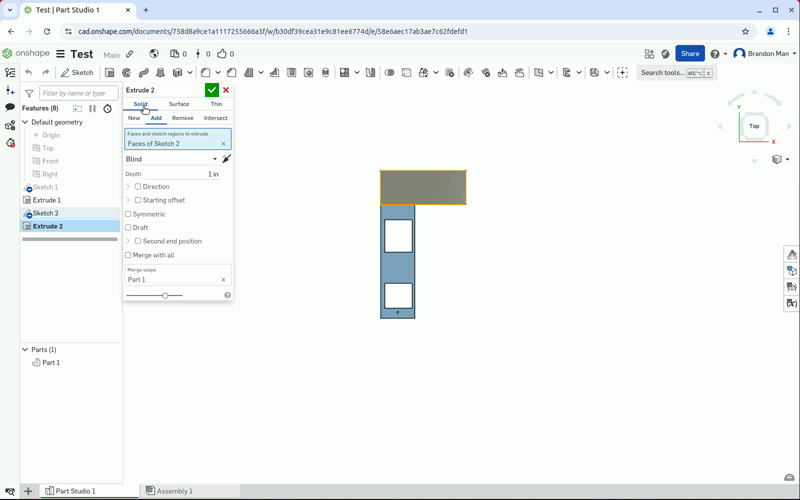
click(143, 106)
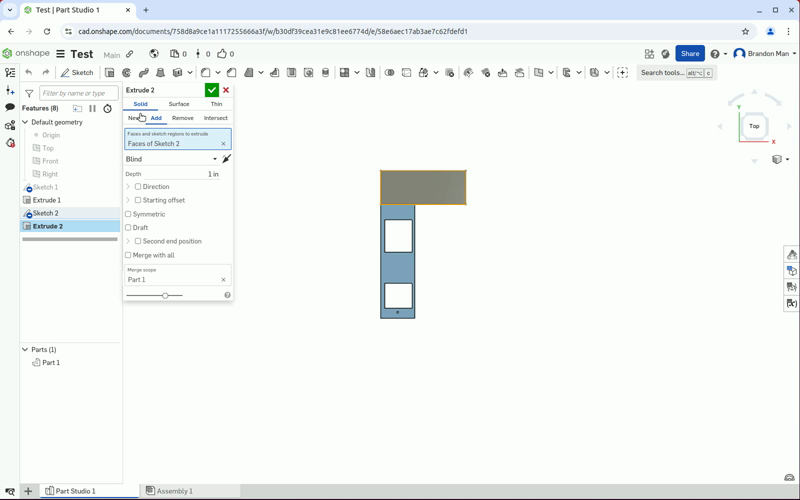
mouse_move(137, 120)
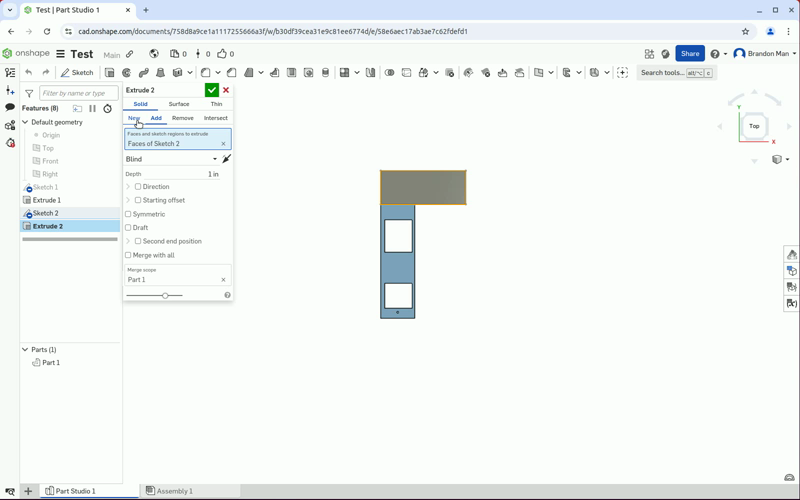
click(137, 120)
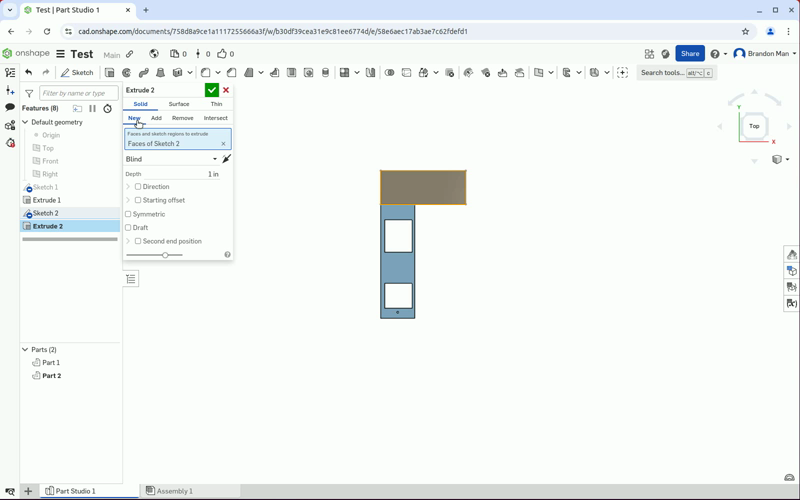
key(tab, 4)
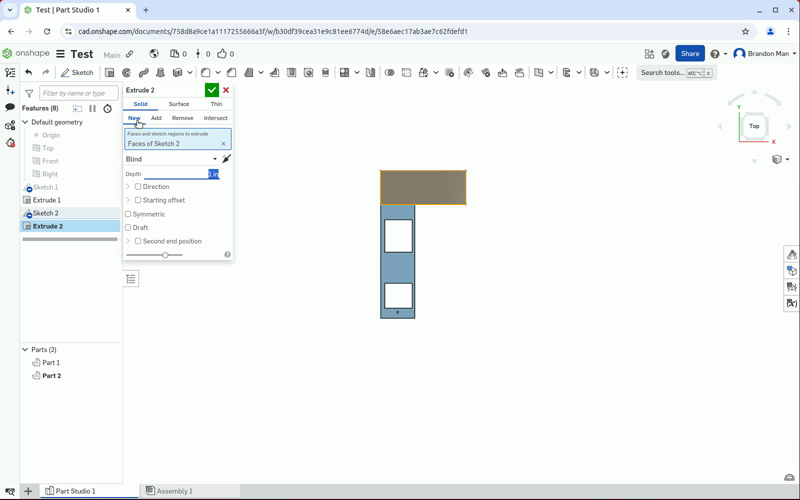
text(0.481)
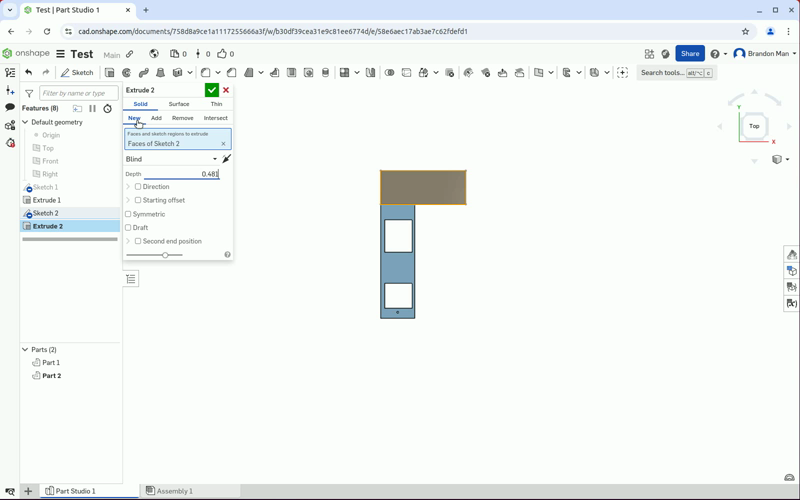
key(enter)
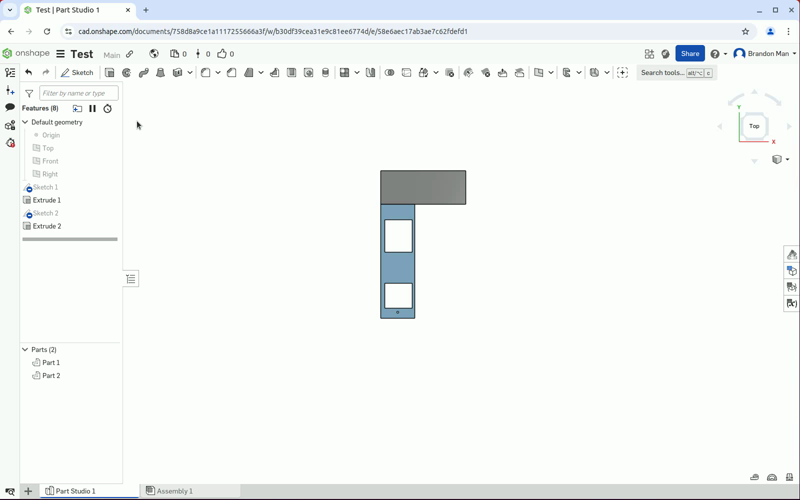
key(shift+h)
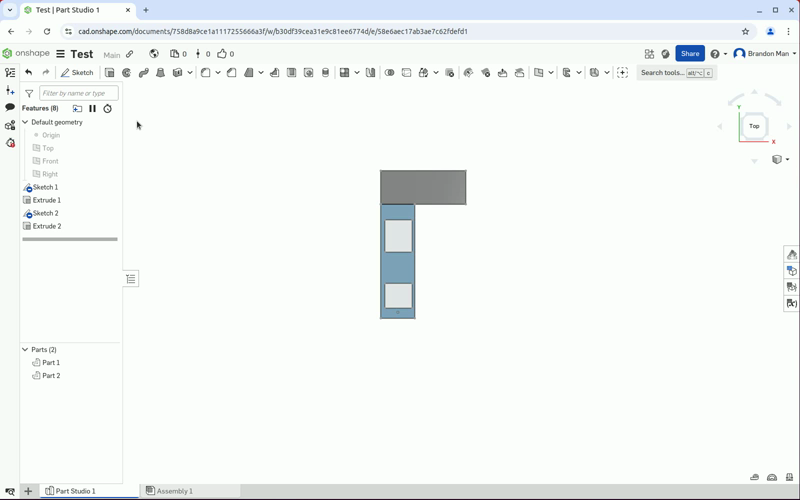
key(shift+h)
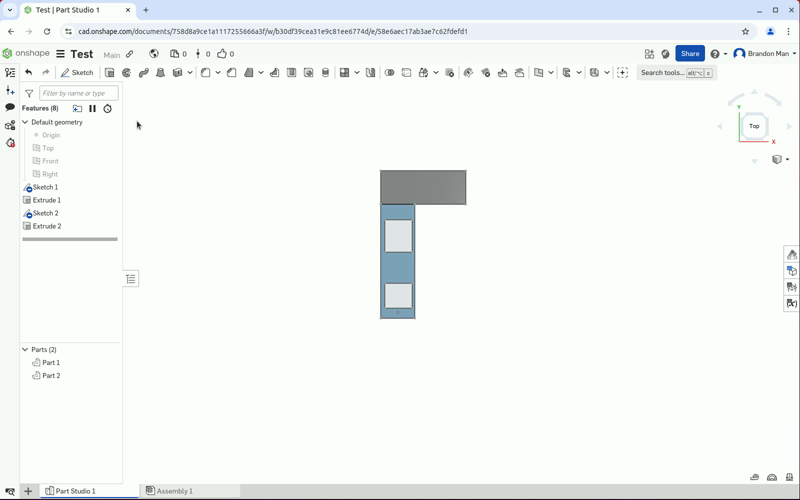
key(shift+7)
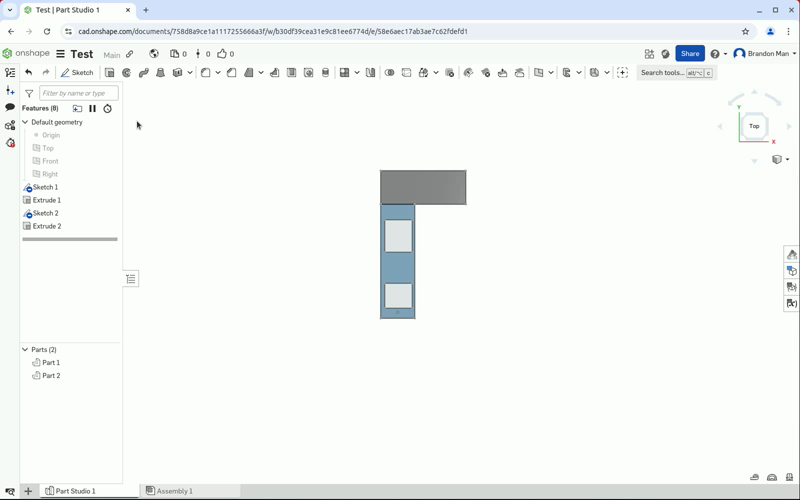
key(up, 3)
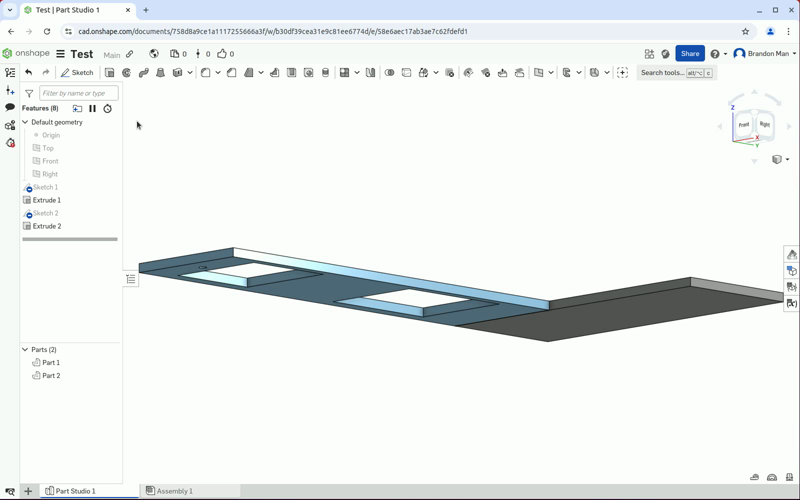
key(left, 3)
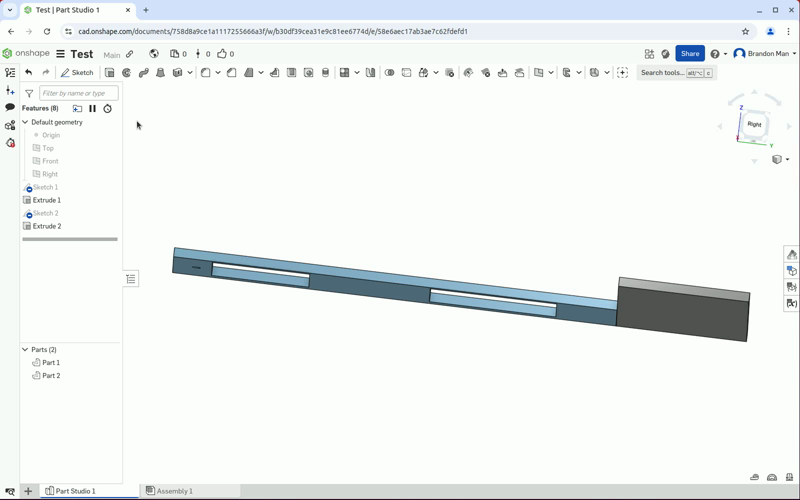
key(right, 3)
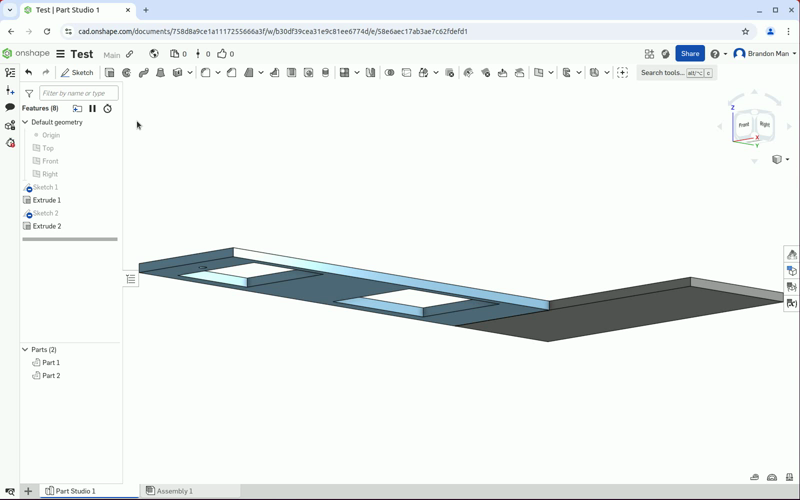
key(down, 3)
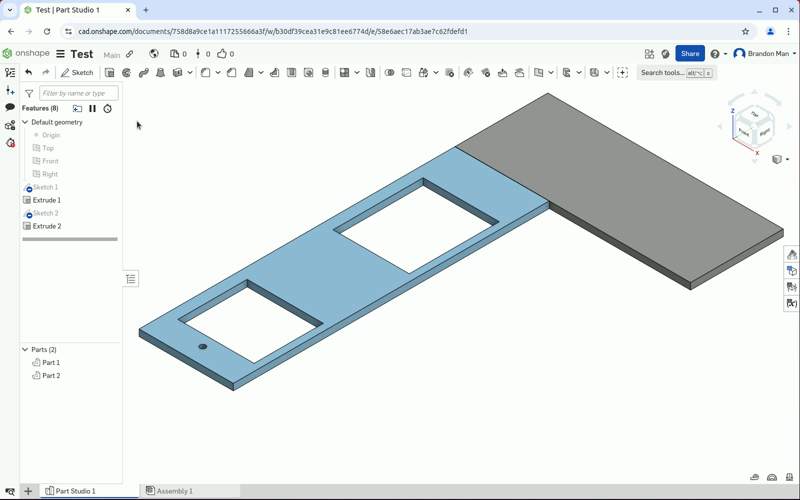
mouse_move(73, 189)
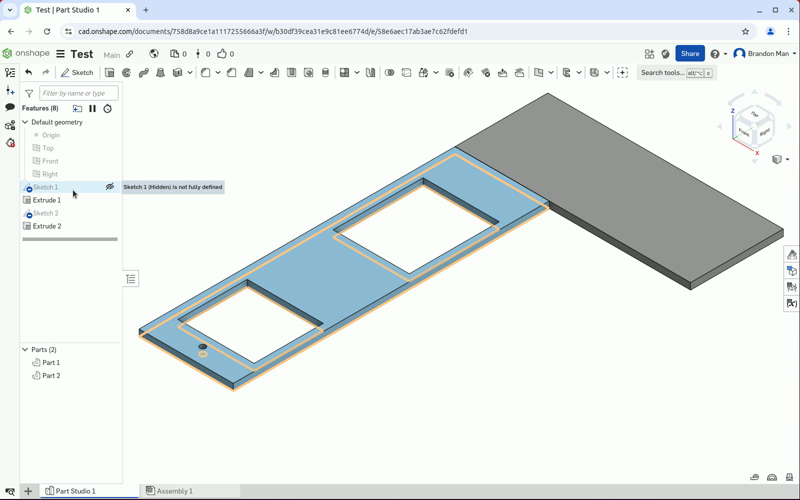
click(73, 189)